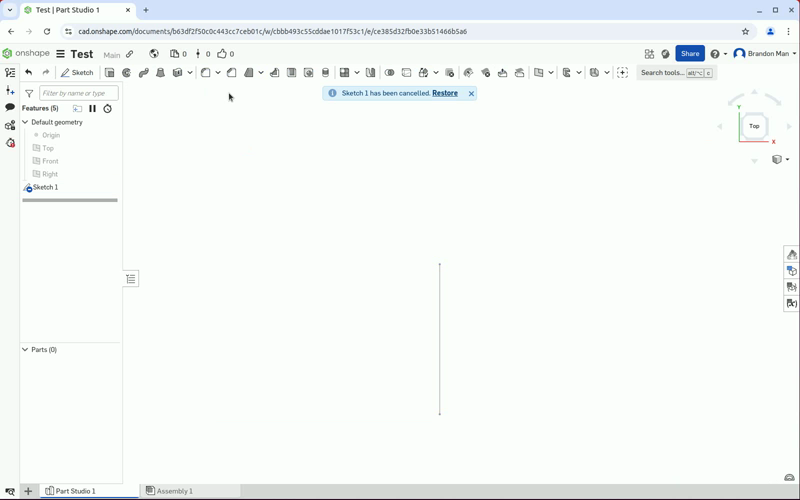
key(shift+h)
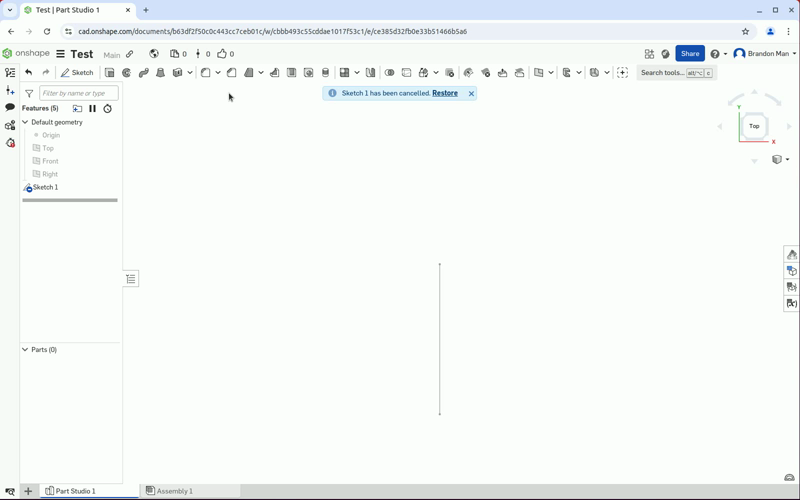
key(shift+s)
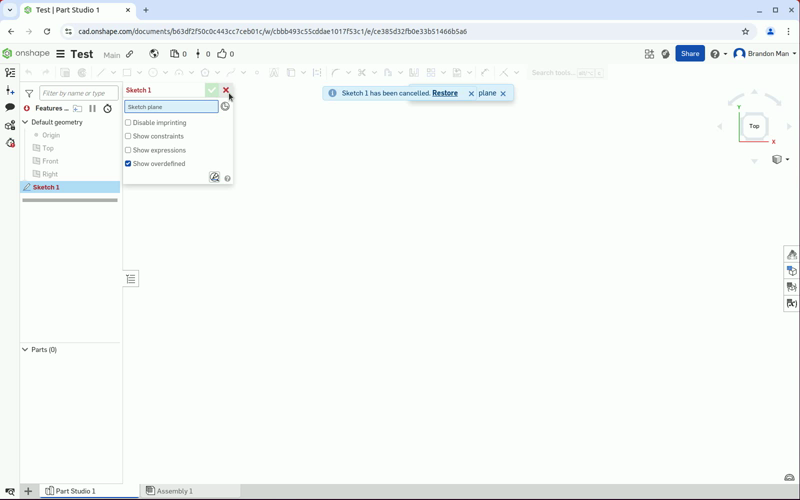
mouse_move(73, 150)
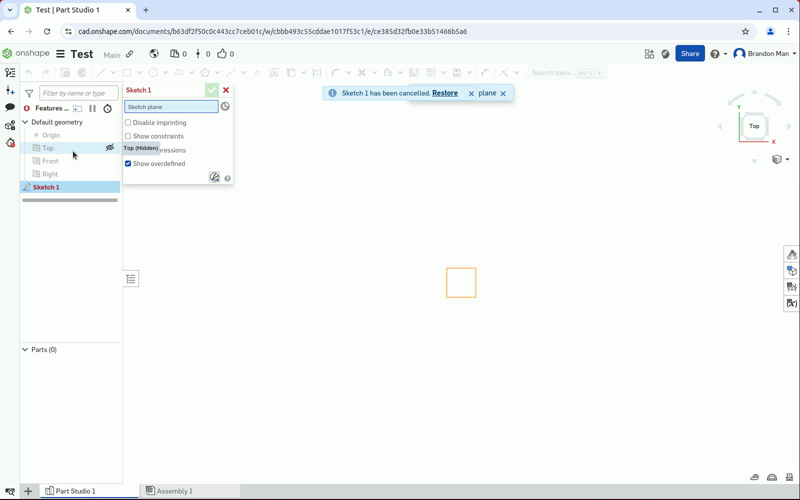
click(73, 150)
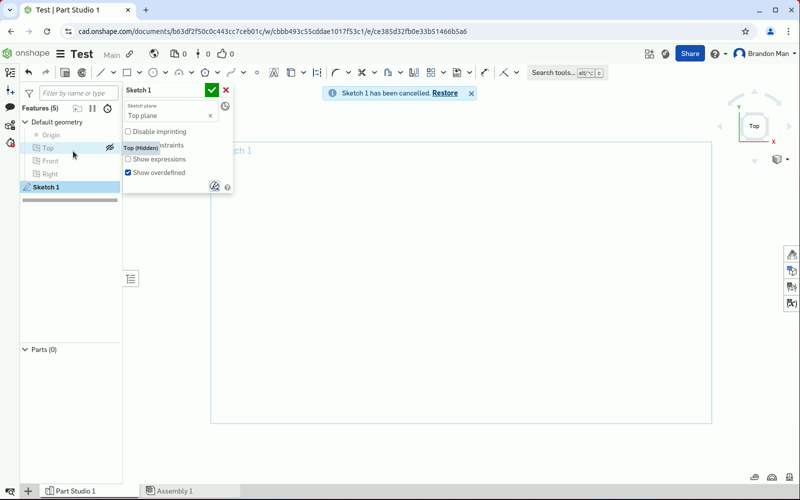
mouse_move(73, 352)
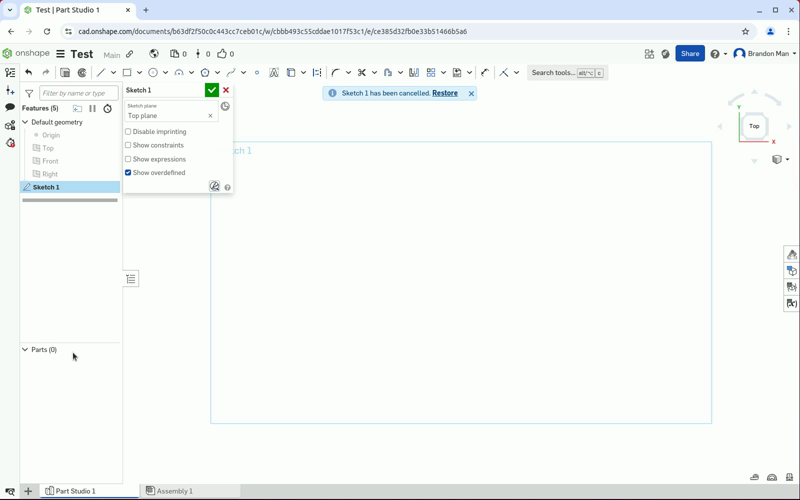
key(y)
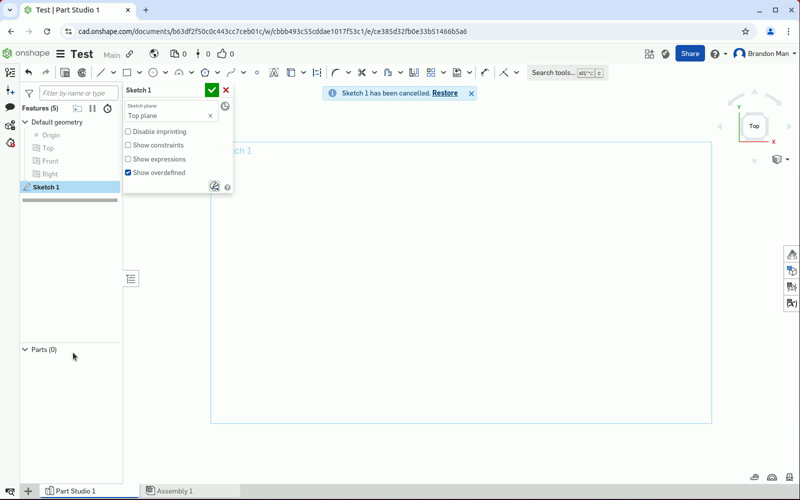
key(l)
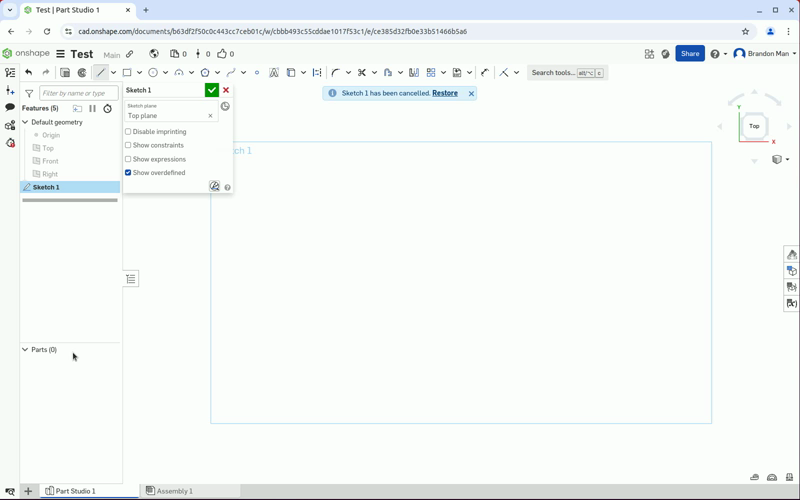
key_down(shift)
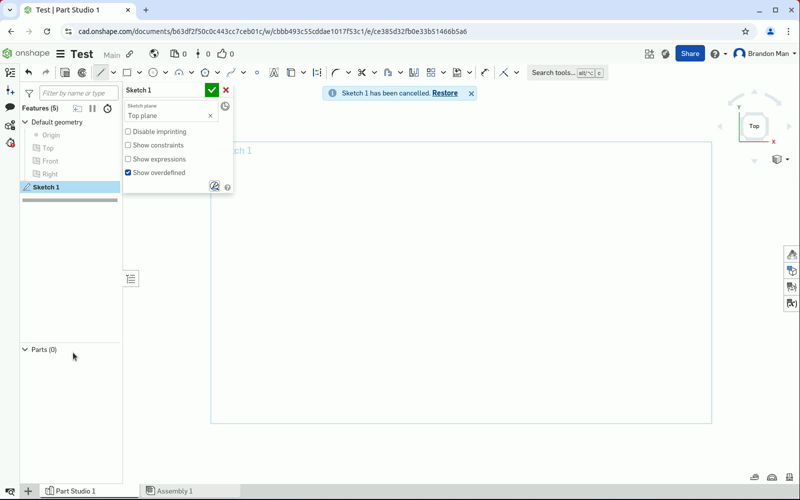
mouse_move(348, 189)
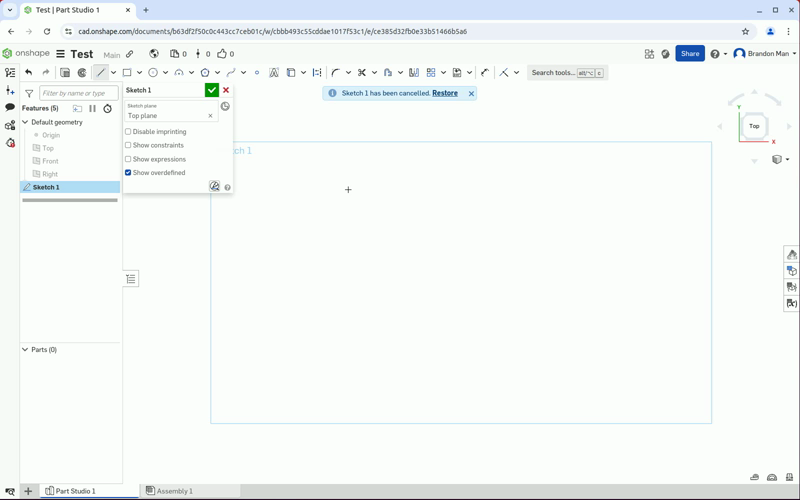
click(348, 189)
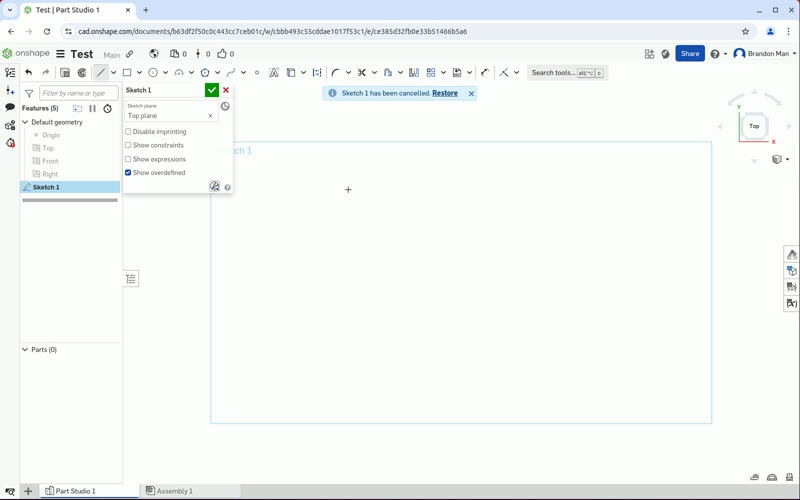
key_up(shift)
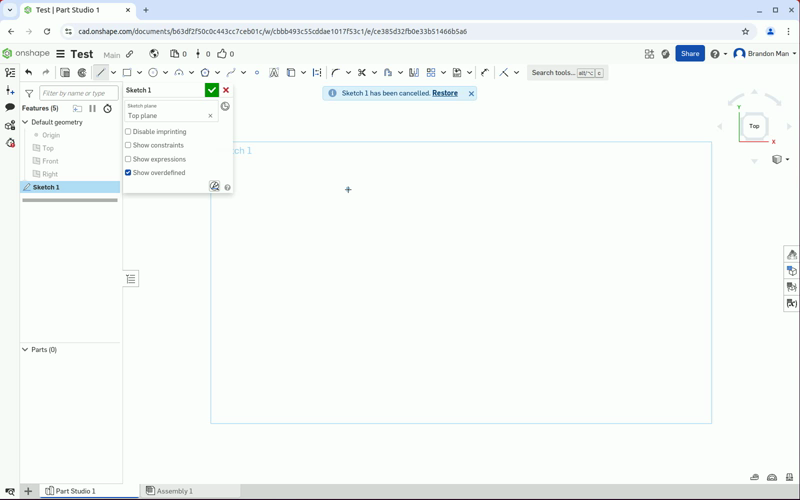
key_down(shift)
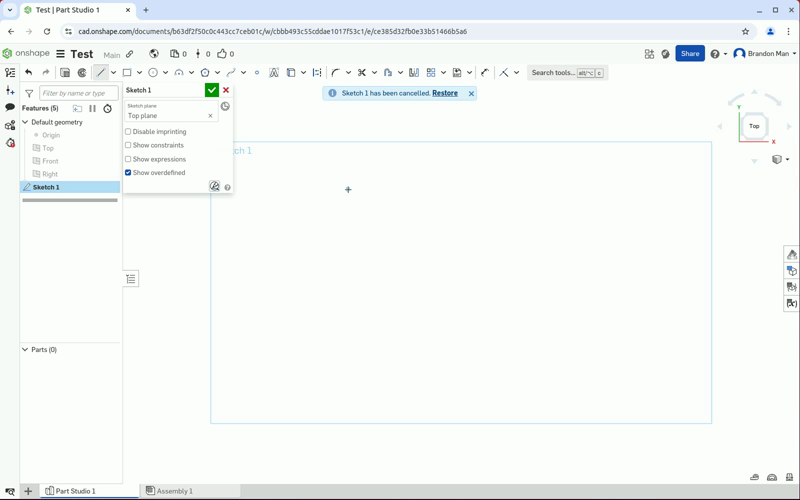
mouse_move(360, 278)
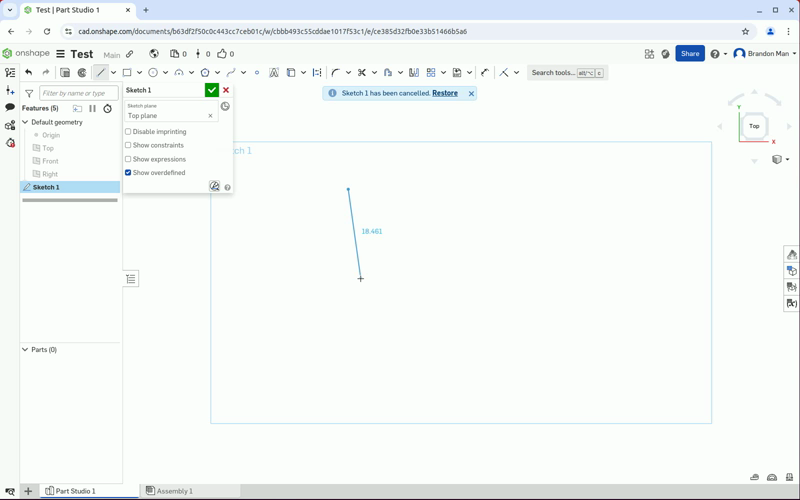
click(360, 278)
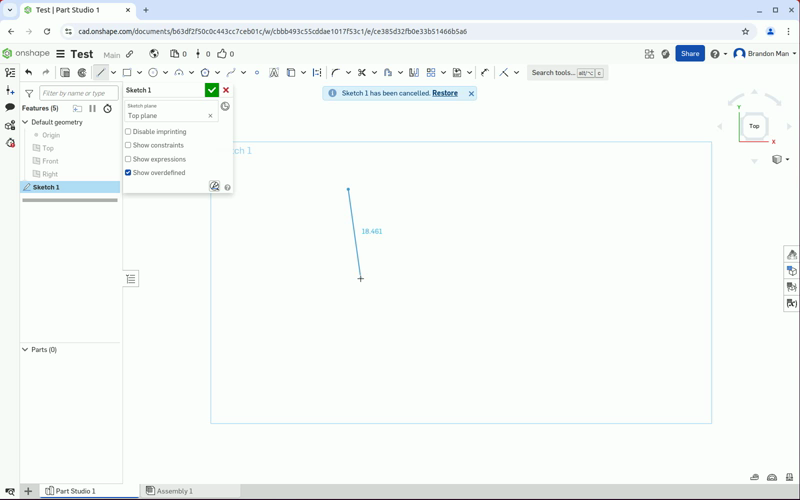
key_up(shift)
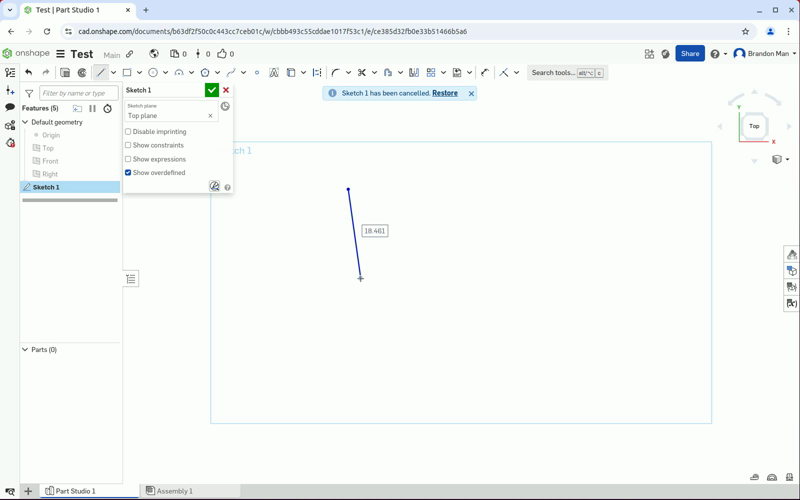
key_down(shift)
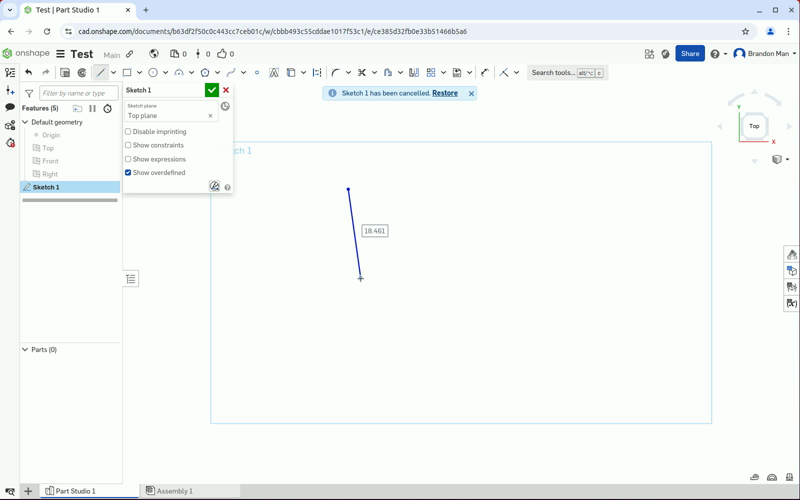
mouse_move(390, 278)
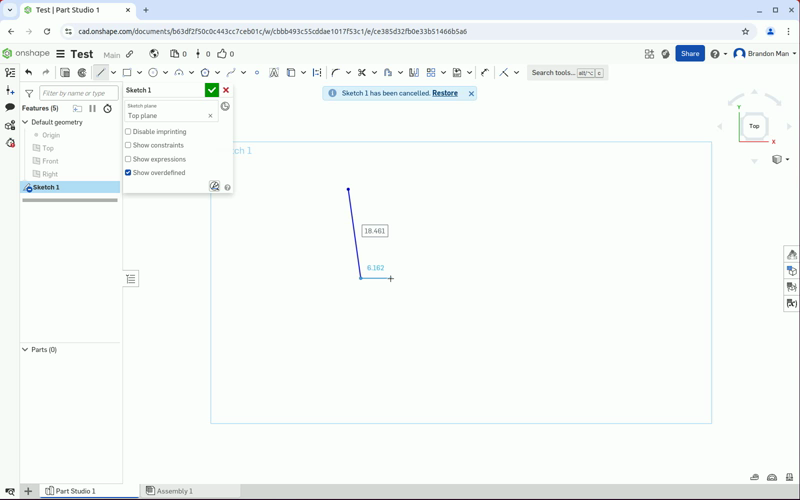
mouse_move(389, 274)
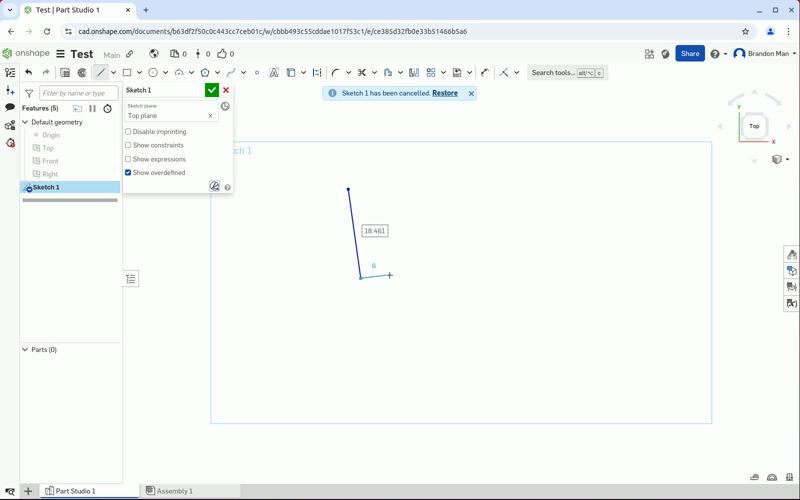
click(389, 274)
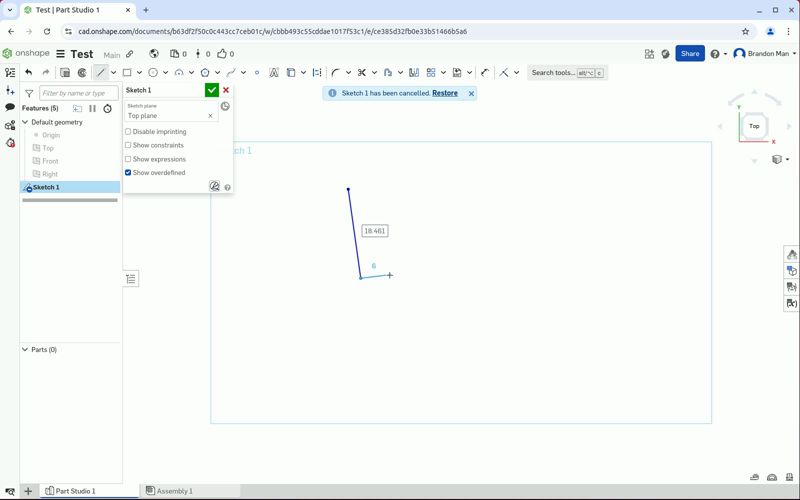
key_up(shift)
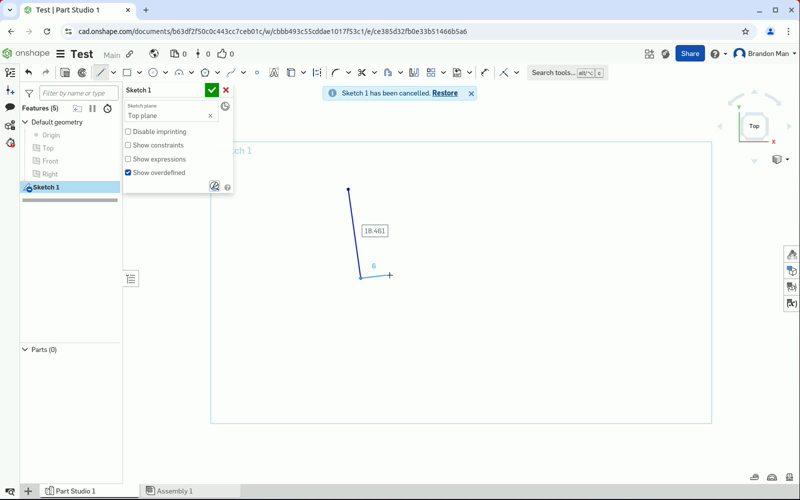
key_down(shift)
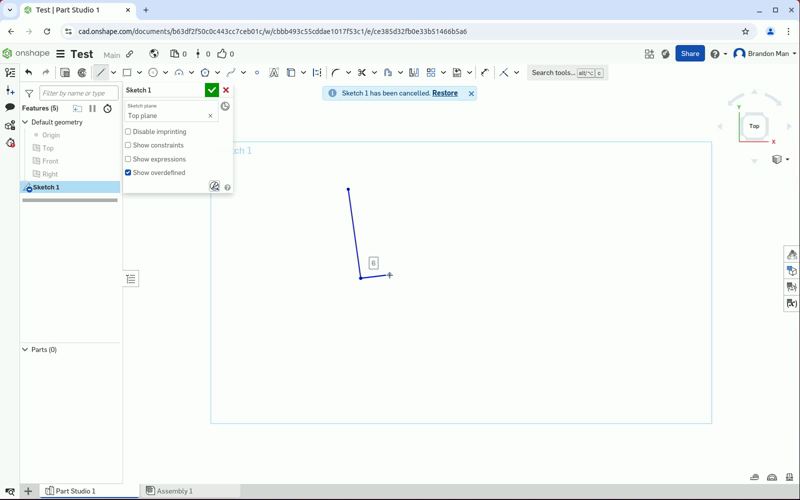
mouse_move(419, 274)
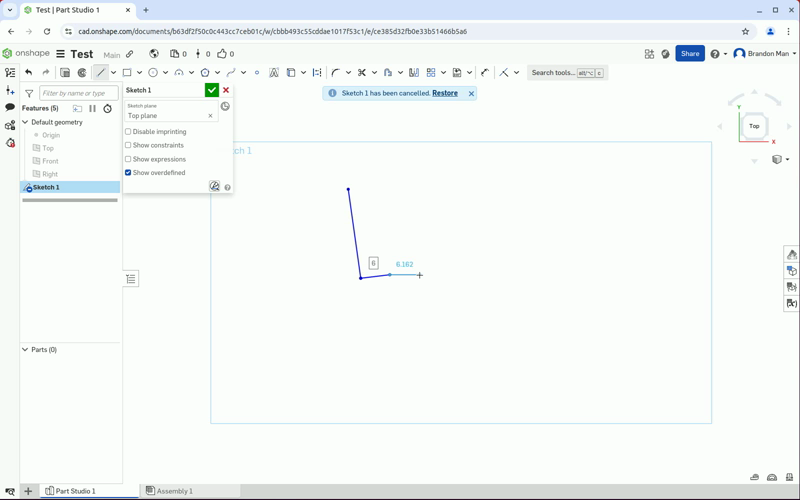
mouse_move(381, 216)
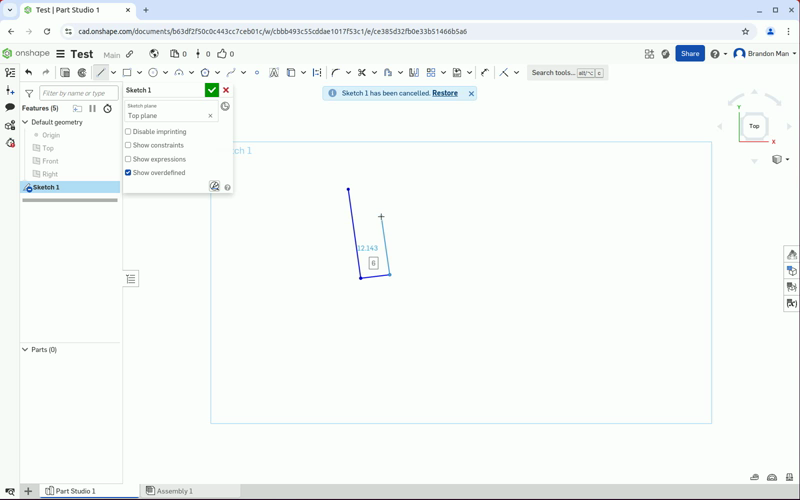
click(381, 216)
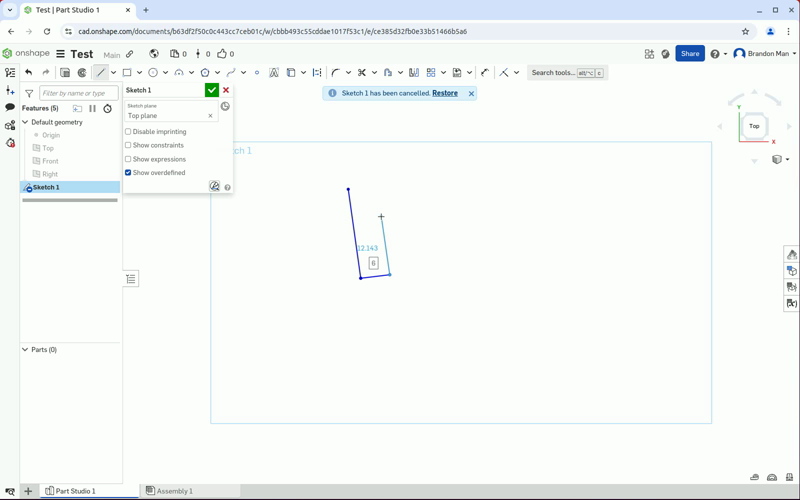
key_up(shift)
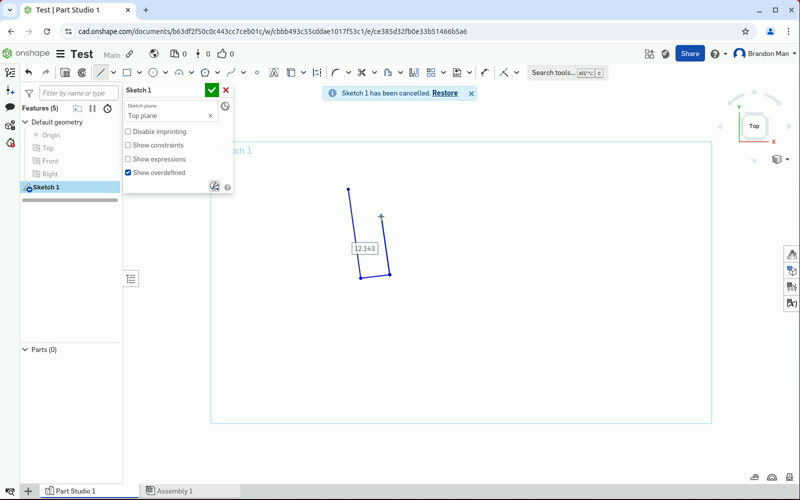
key_down(shift)
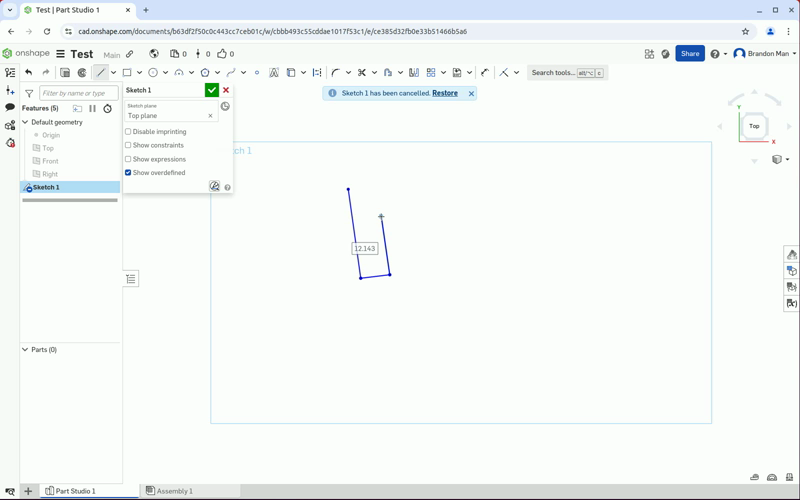
mouse_move(411, 216)
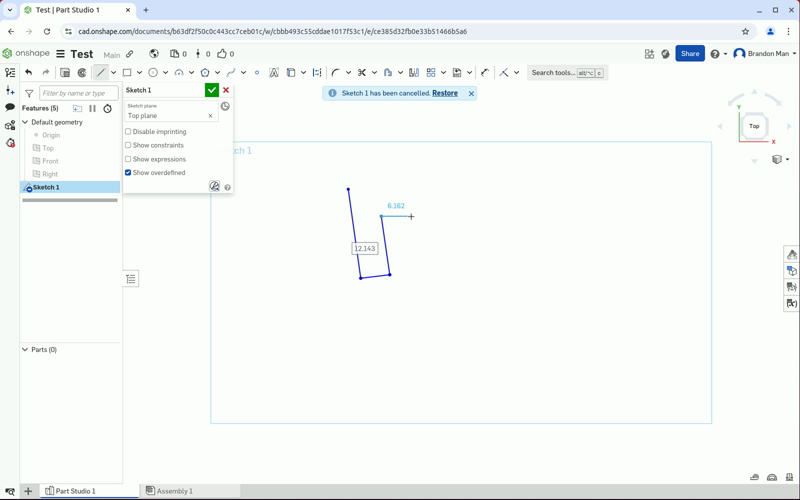
mouse_move(377, 185)
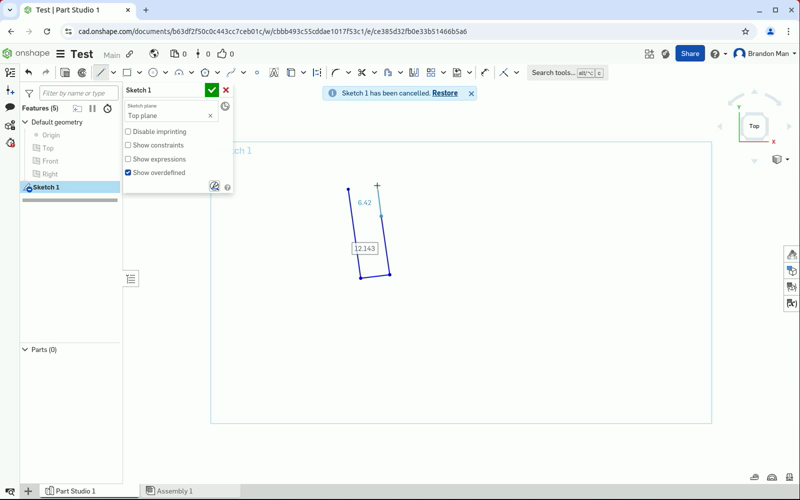
click(377, 185)
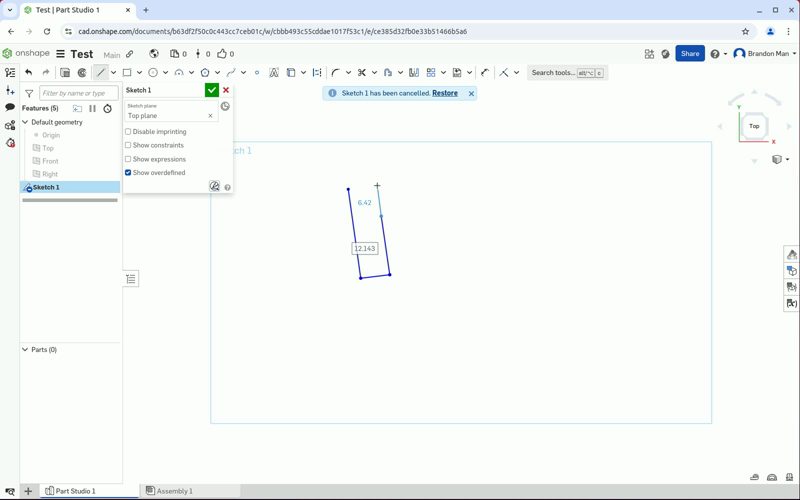
key_up(shift)
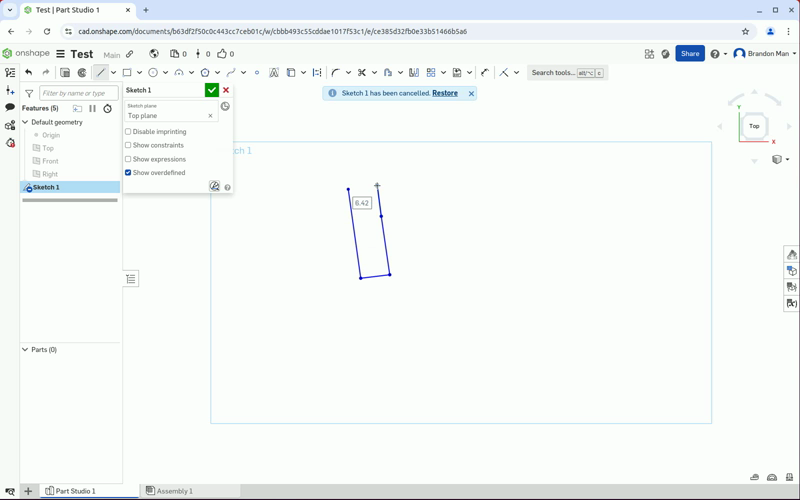
mouse_move(407, 185)
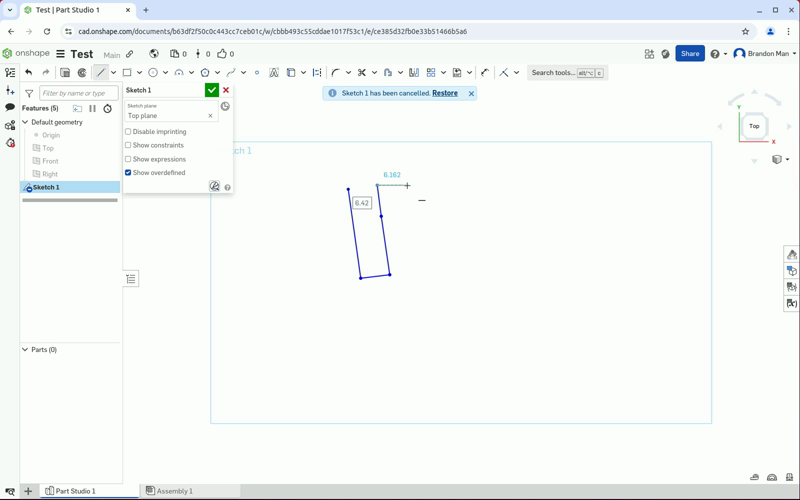
key_down(shift)
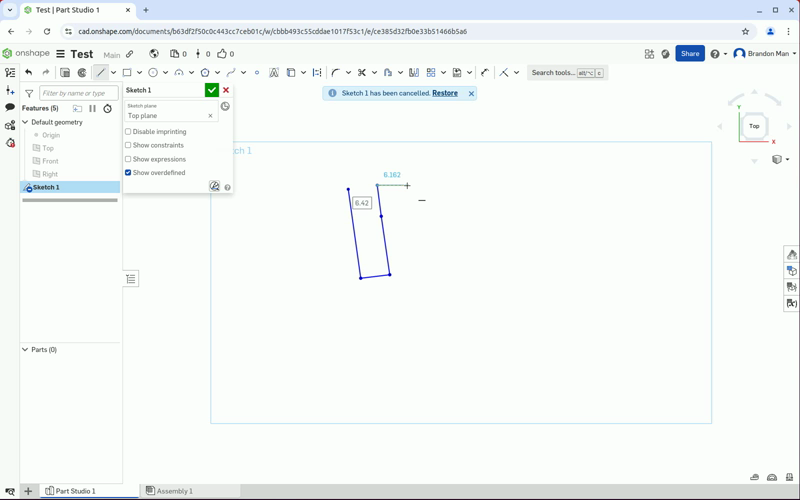
mouse_move(348, 189)
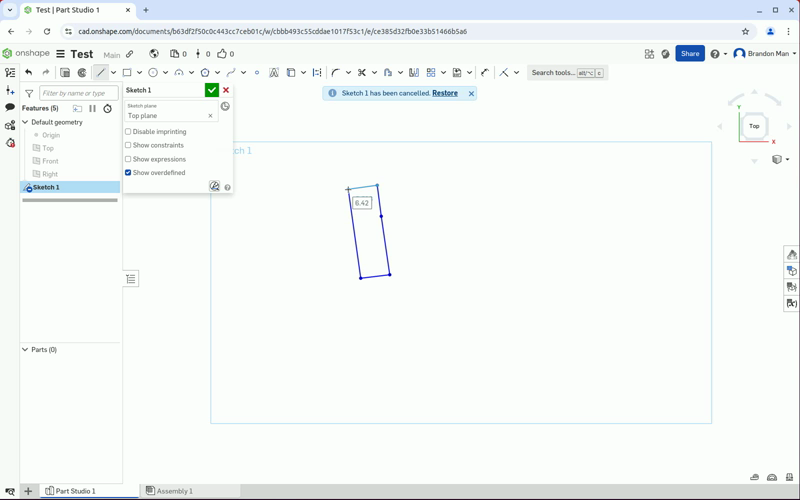
key_up(shift)
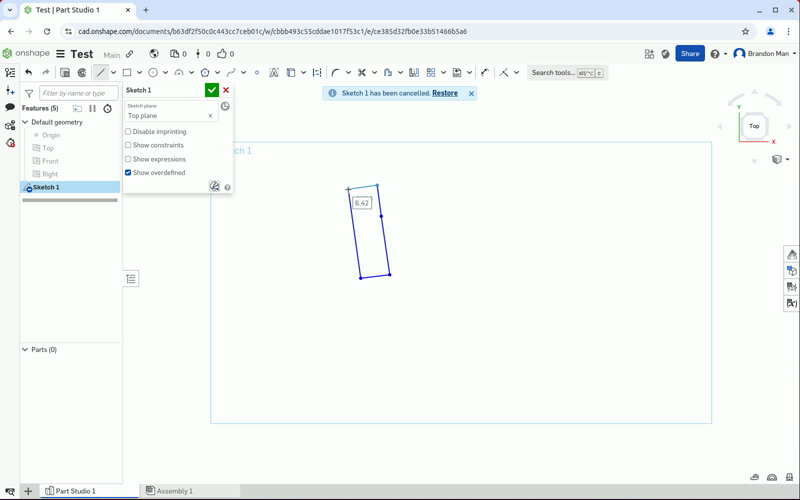
click(348, 189)
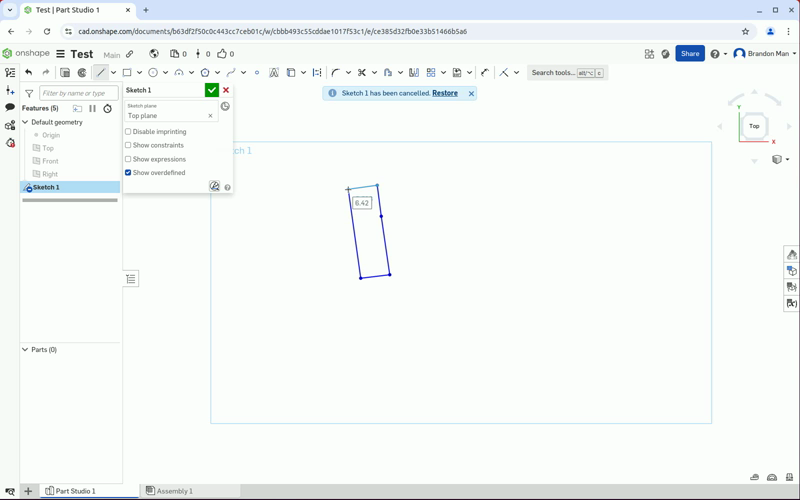
key(esc)
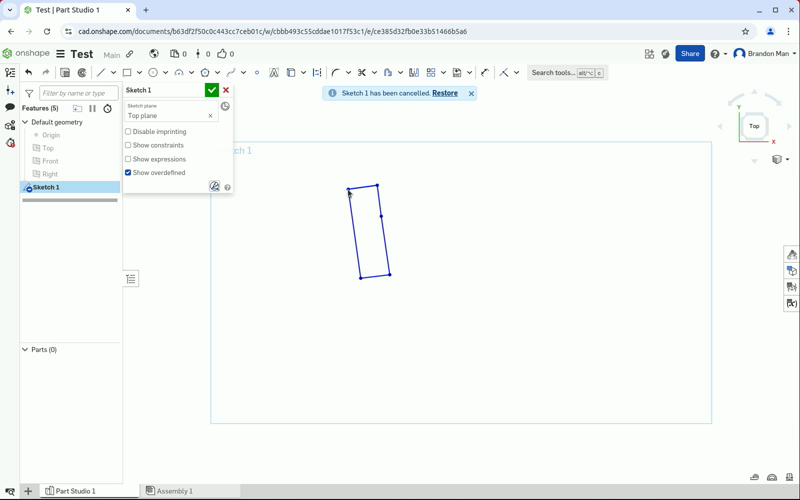
mouse_move(364, 199)
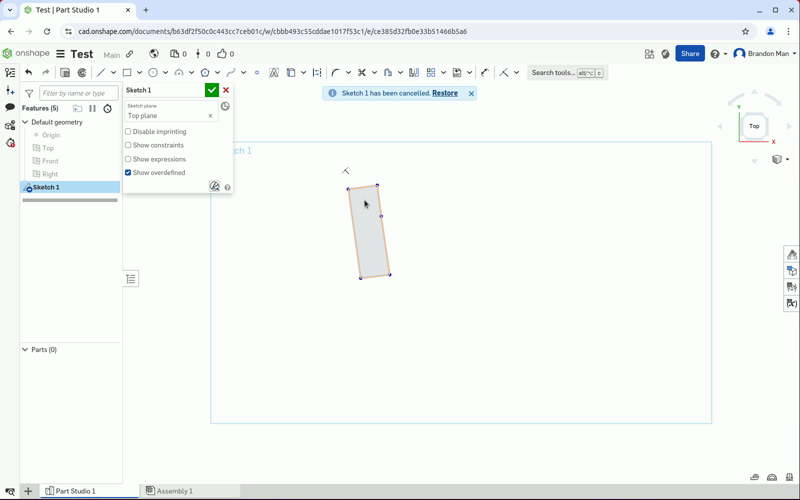
click(364, 199)
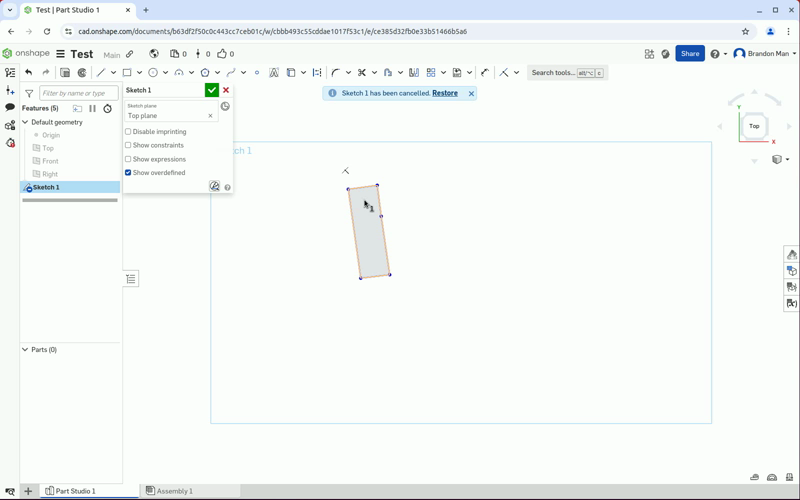
mouse_move(73, 352)
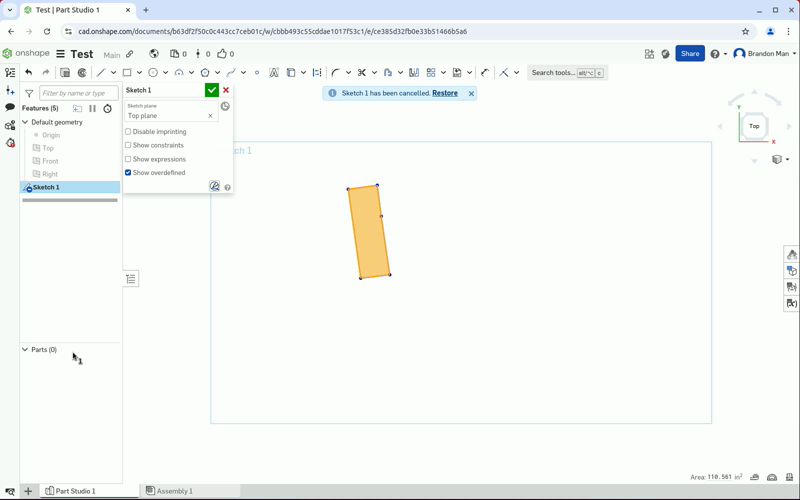
key(shift+y)
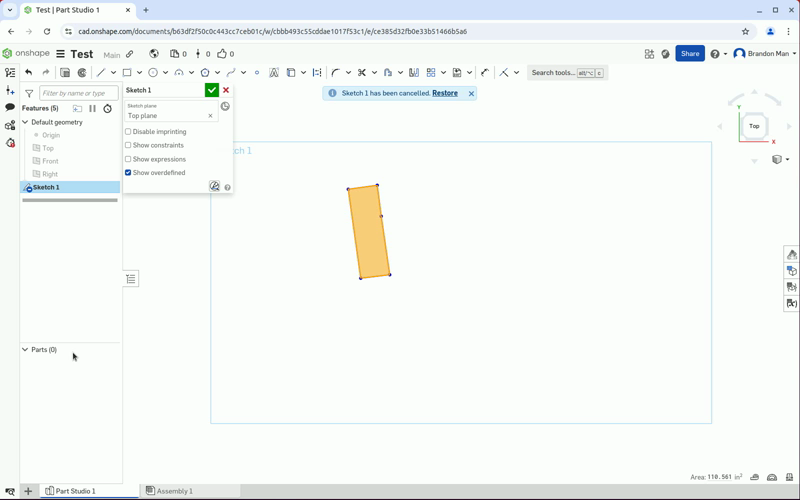
key(shift+e)
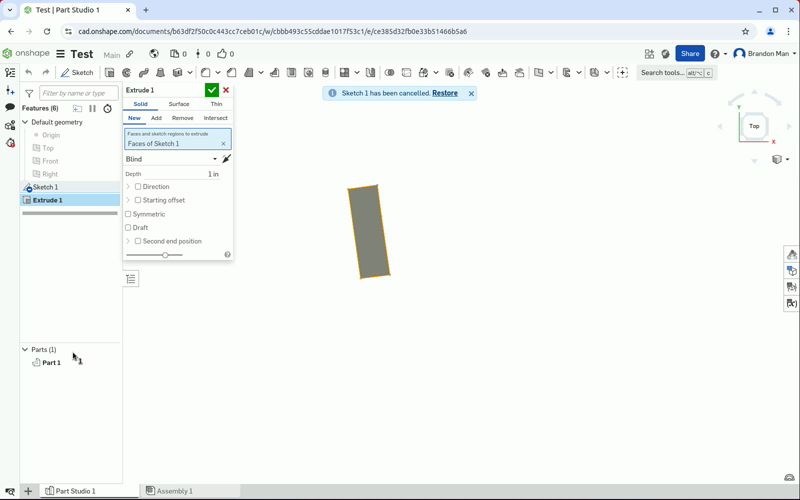
mouse_move(143, 106)
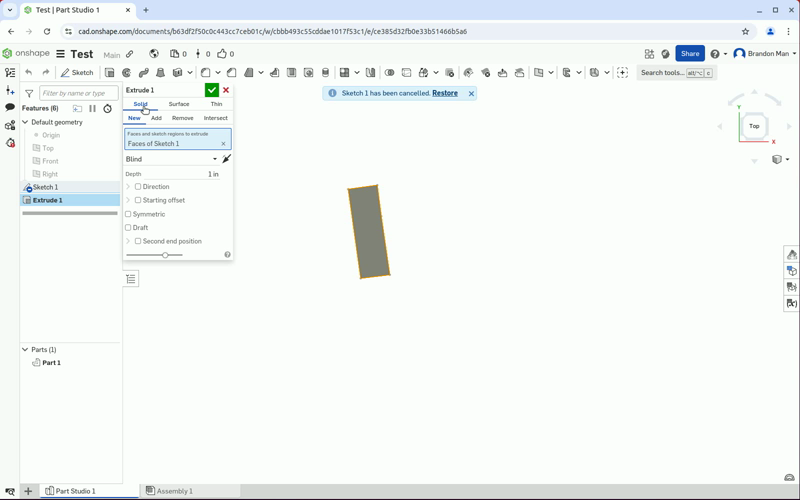
click(143, 106)
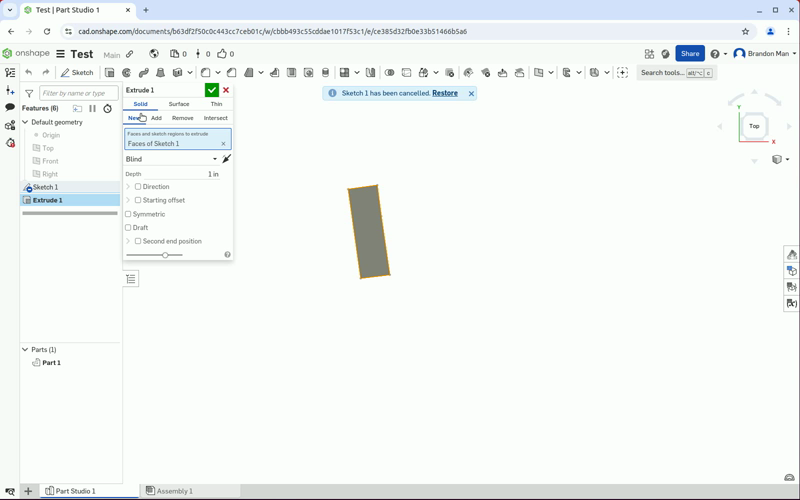
mouse_move(137, 120)
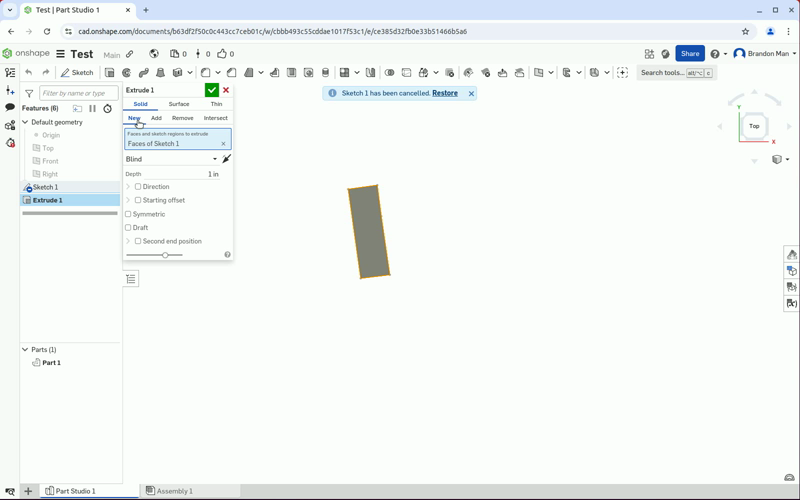
click(137, 120)
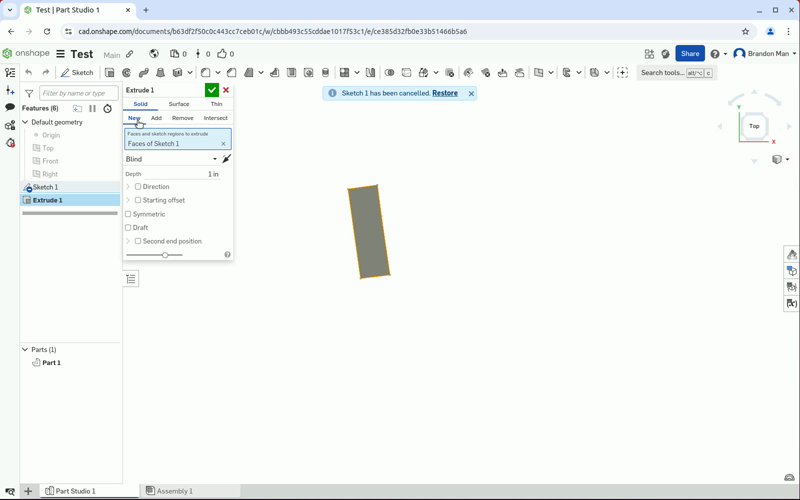
key(tab, 4)
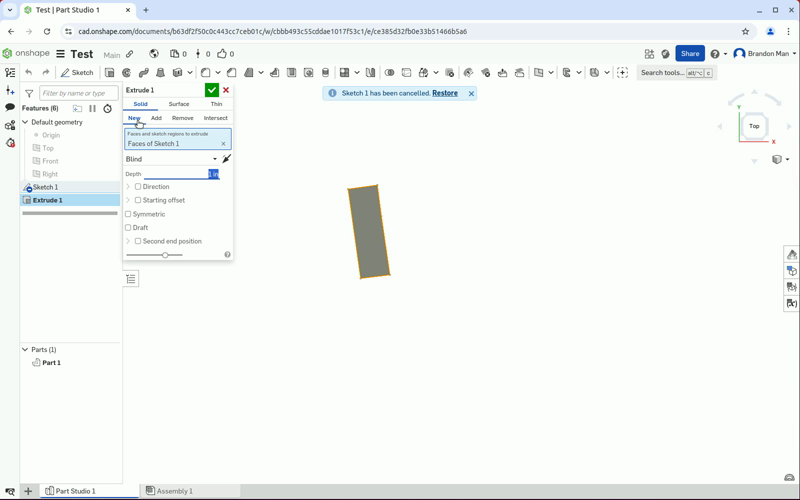
text(8.666)
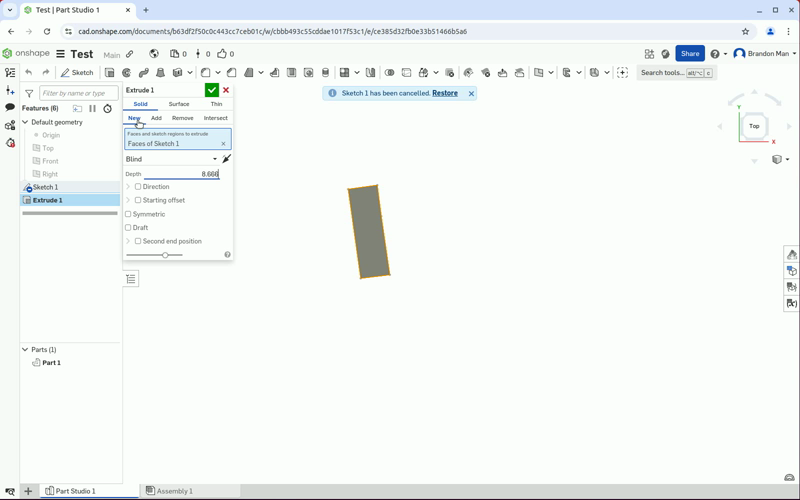
key(enter)
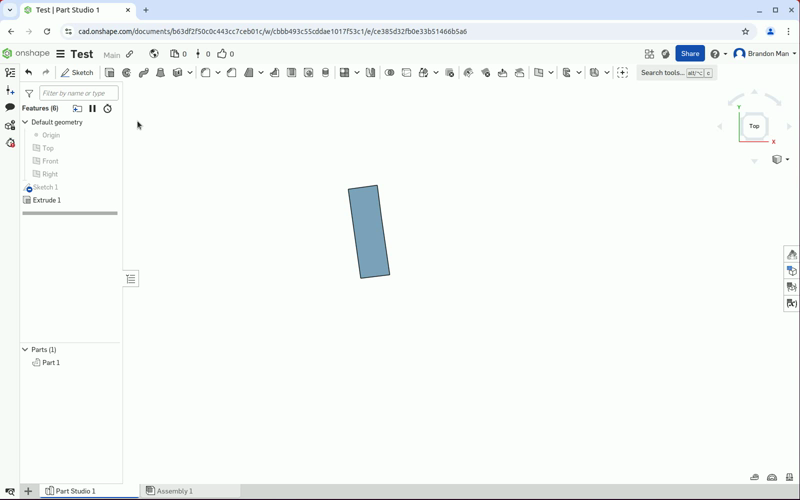
key(shift+h)
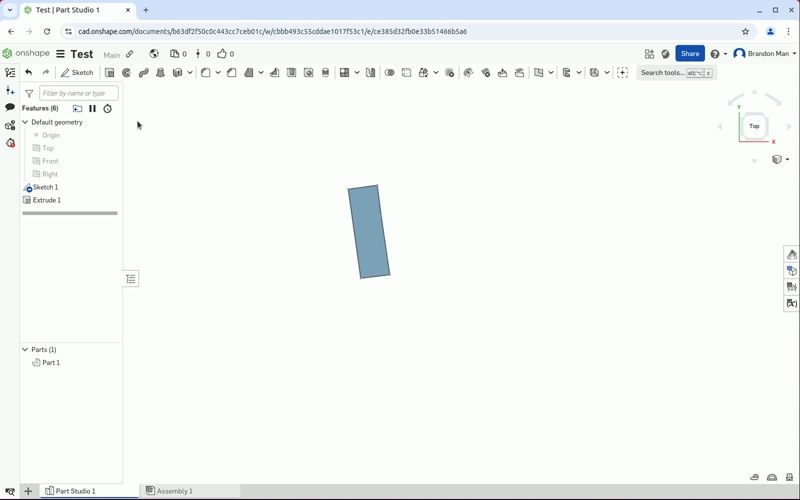
key(shift+h)
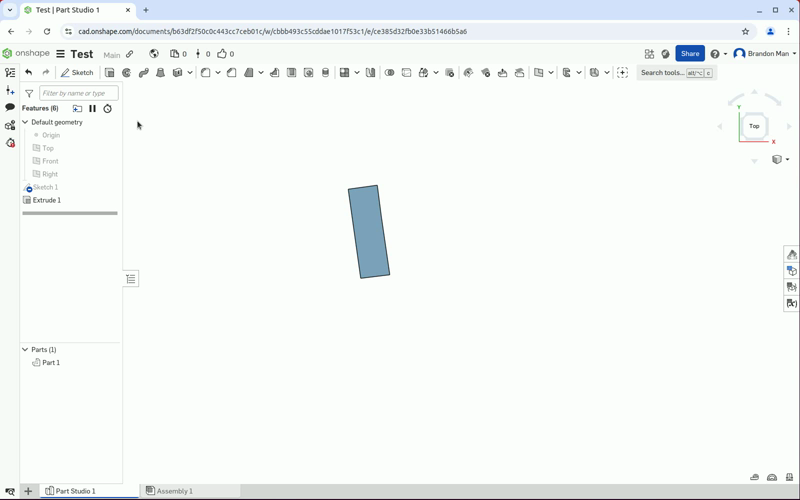
mouse_move(73, 189)
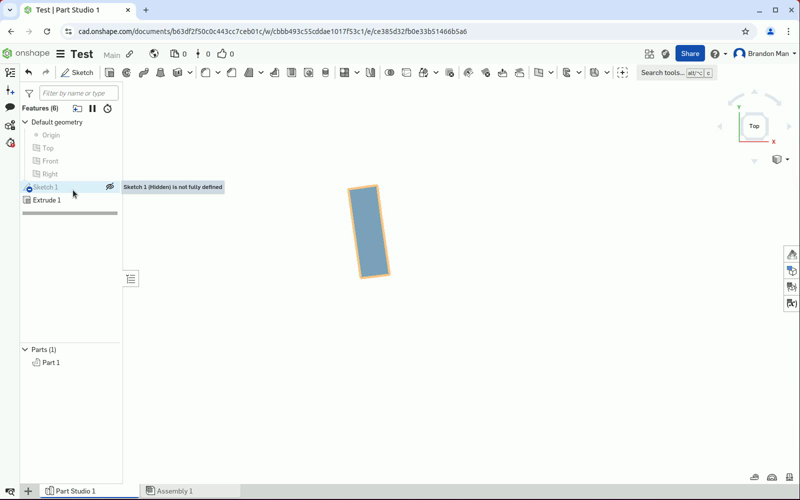
click(73, 189)
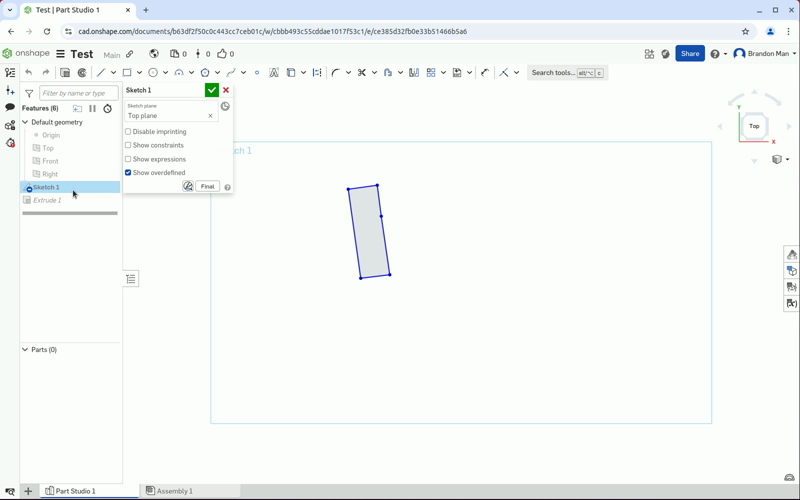
mouse_move(229, 92)
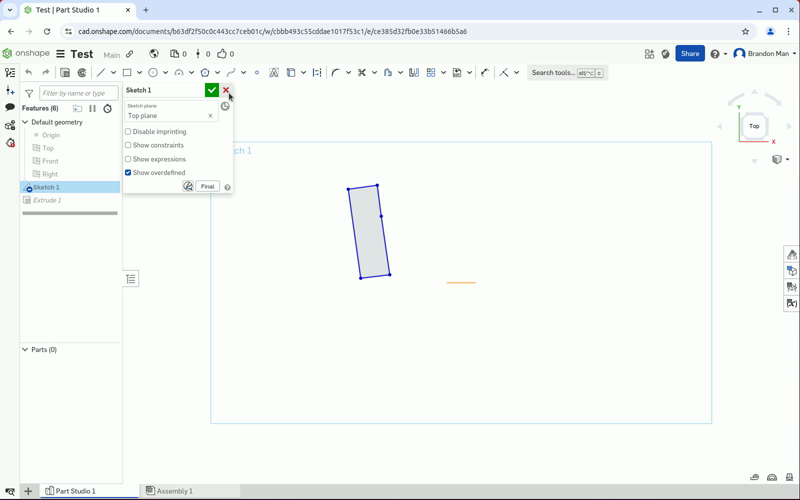
click(229, 92)
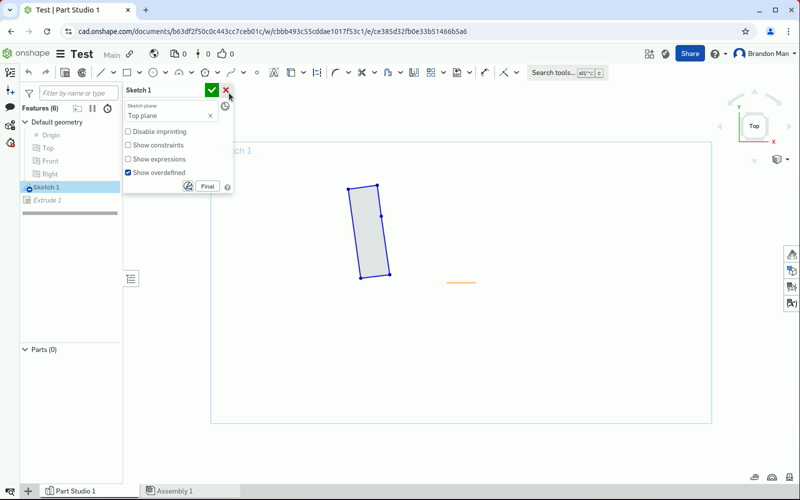
key(shift+s)
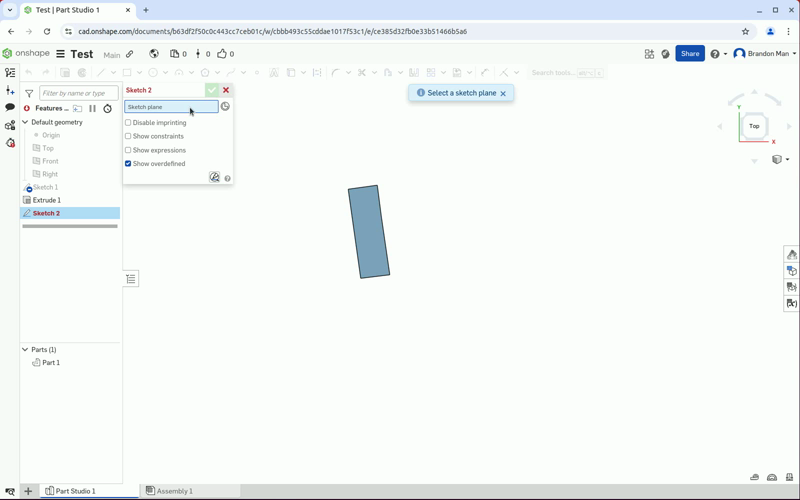
mouse_move(73, 150)
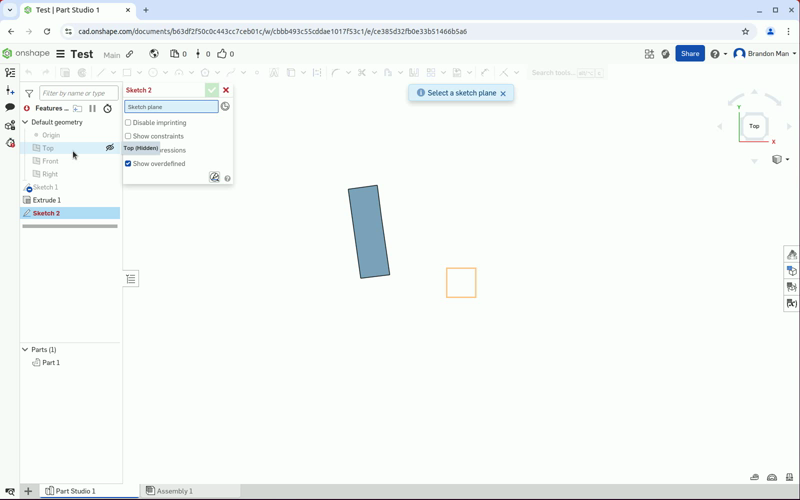
click(73, 150)
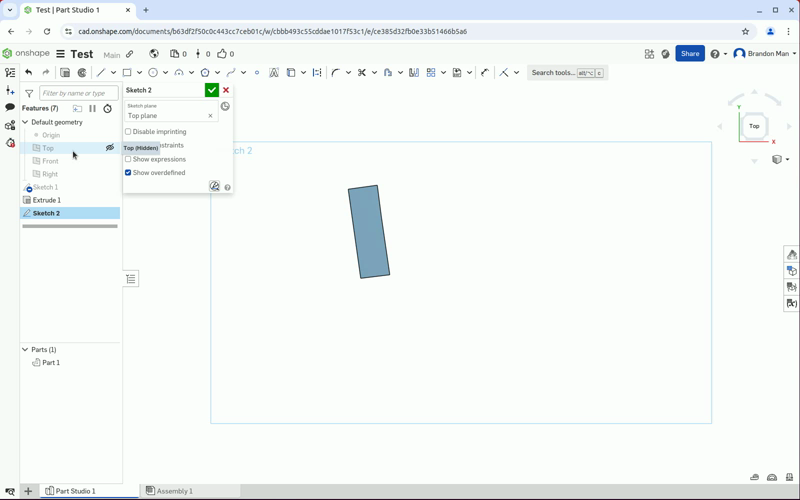
mouse_move(73, 352)
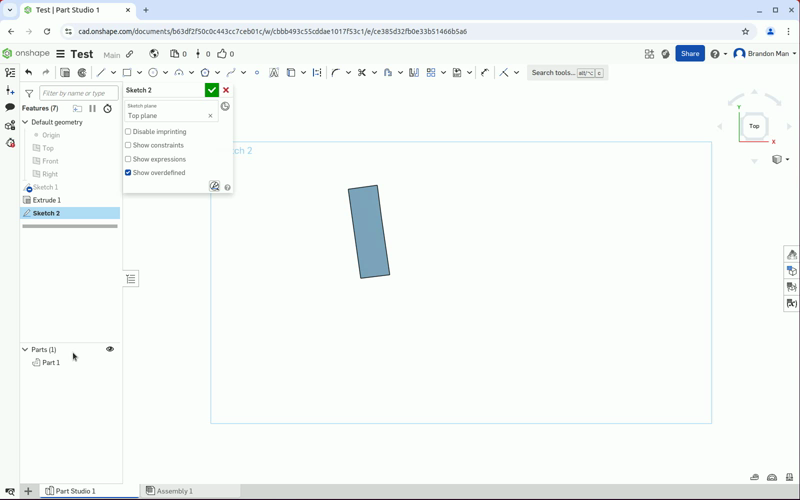
key(y)
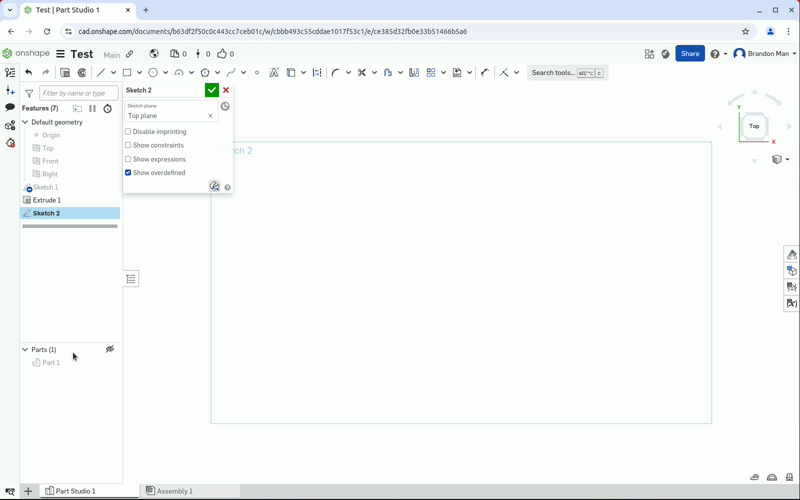
key(l)
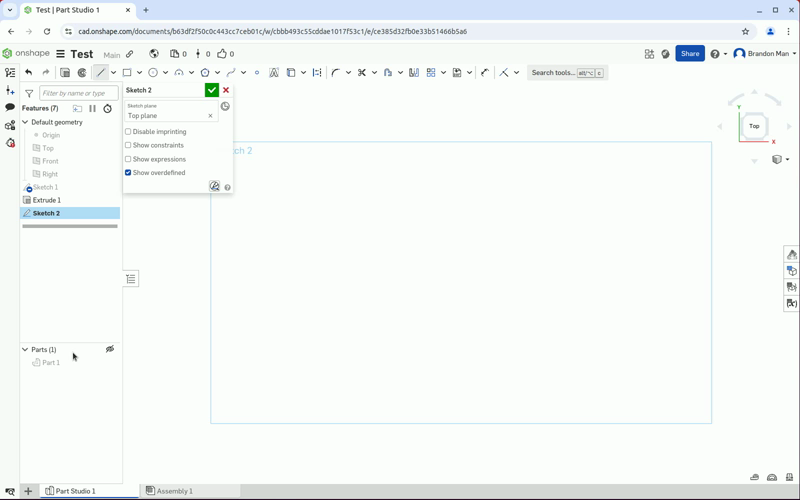
key_down(shift)
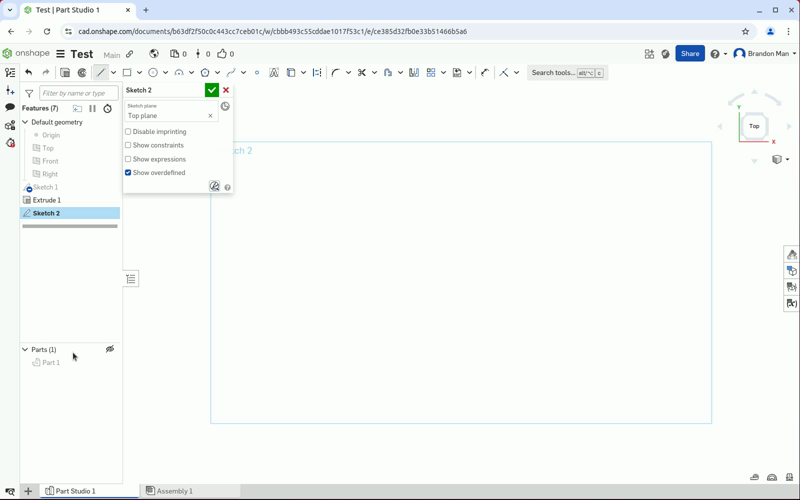
mouse_move(376, 185)
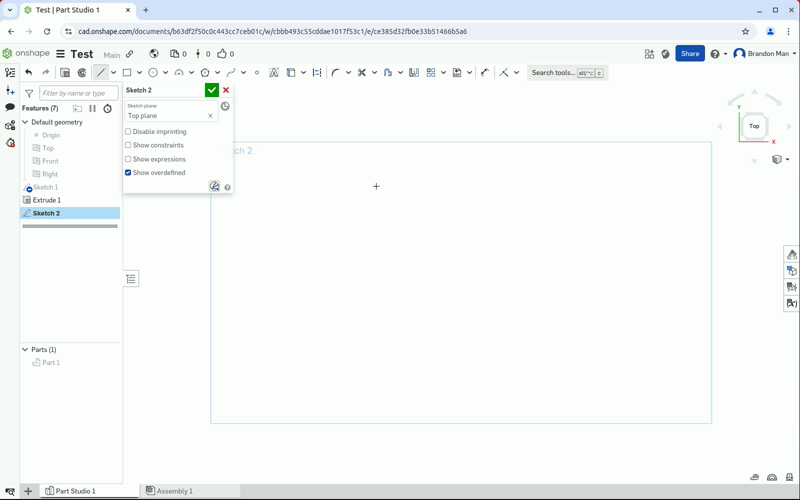
click(376, 185)
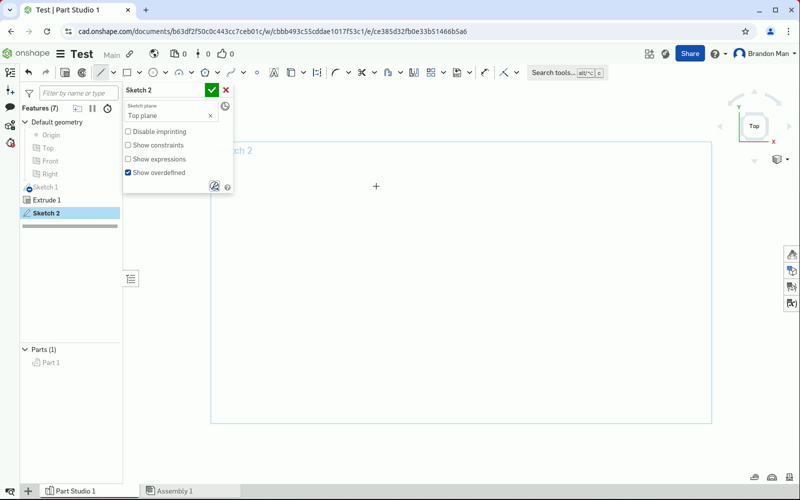
key_up(shift)
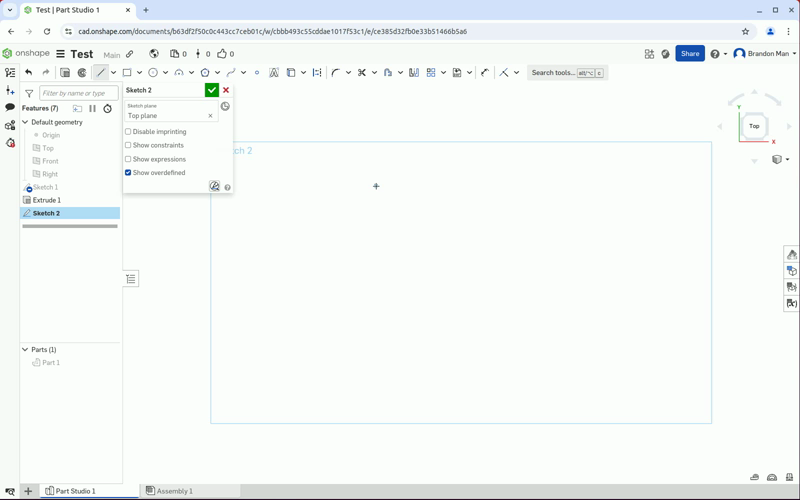
key_down(shift)
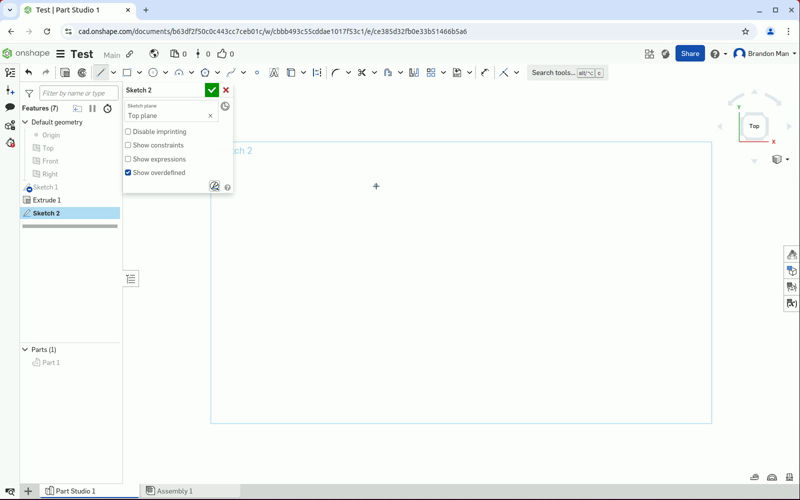
mouse_move(406, 185)
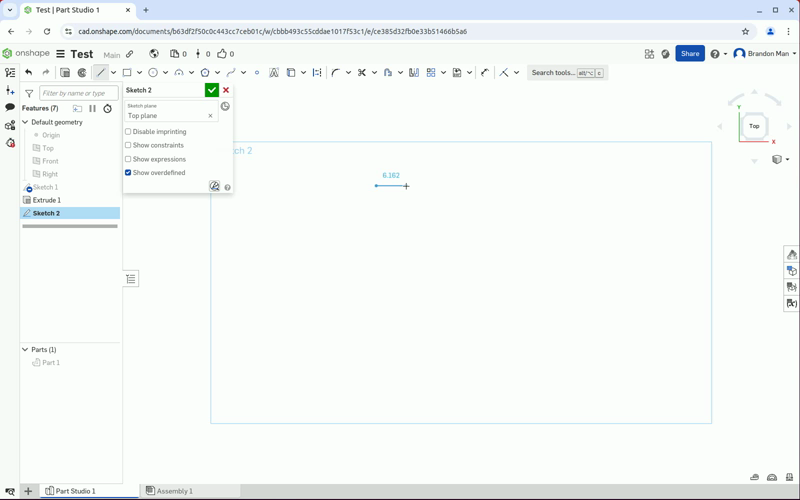
mouse_move(380, 216)
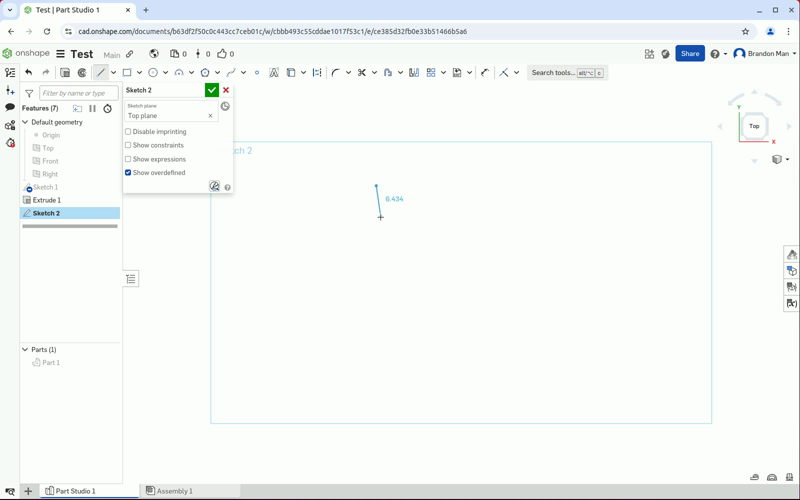
click(380, 216)
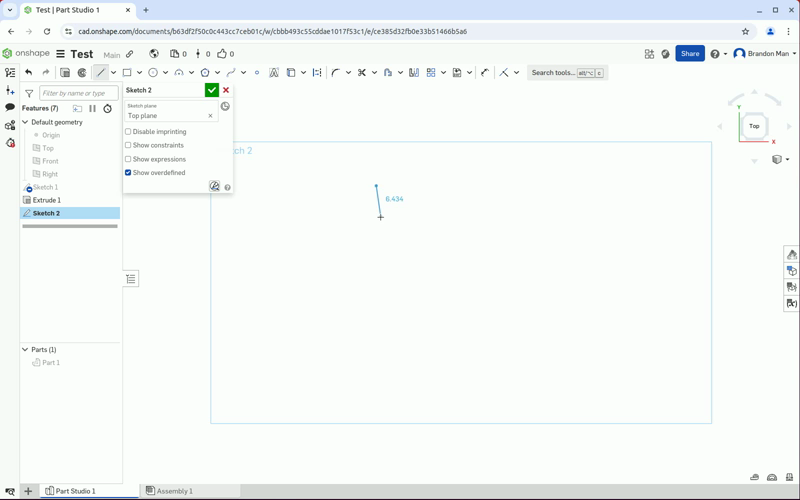
key_up(shift)
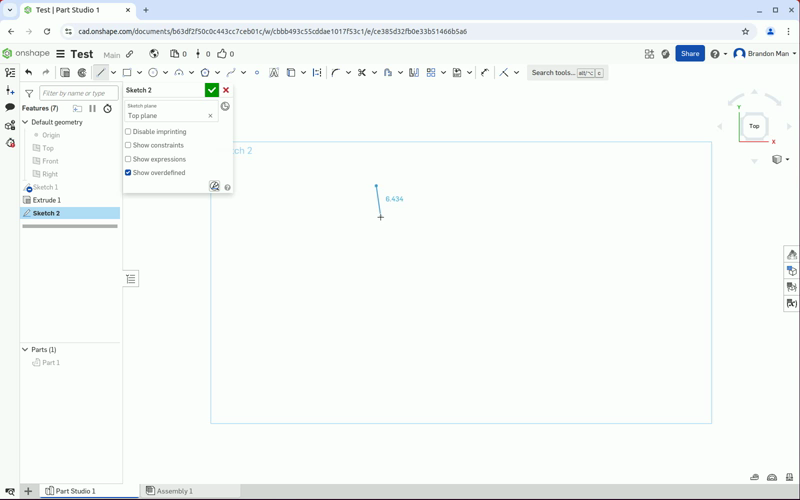
key_down(shift)
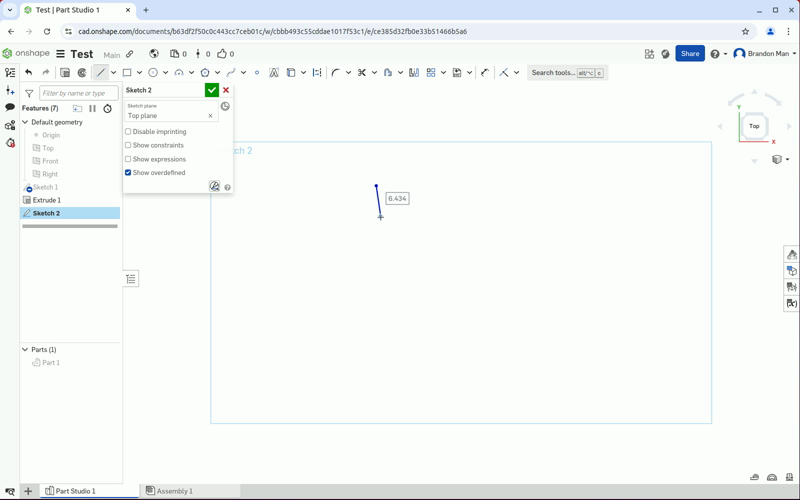
mouse_move(410, 216)
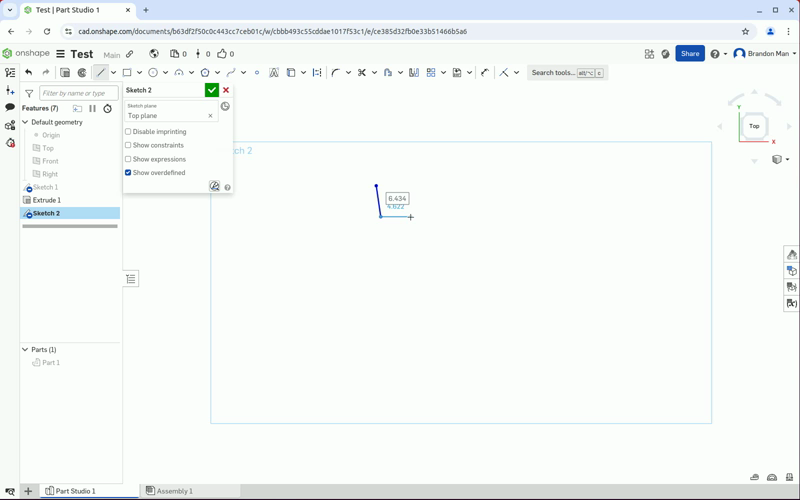
mouse_move(384, 216)
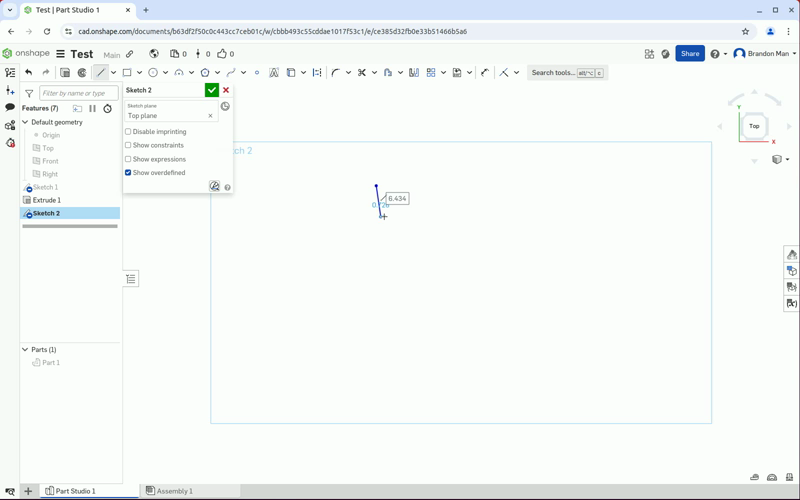
scroll(6)
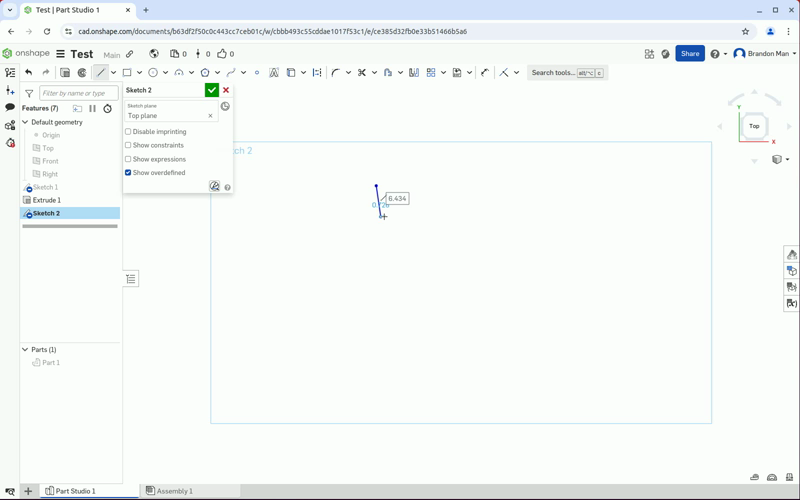
scroll(6)
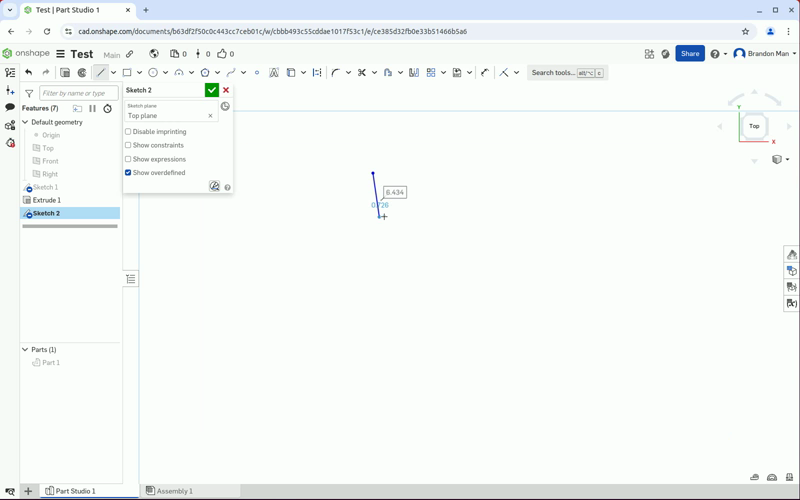
scroll(6)
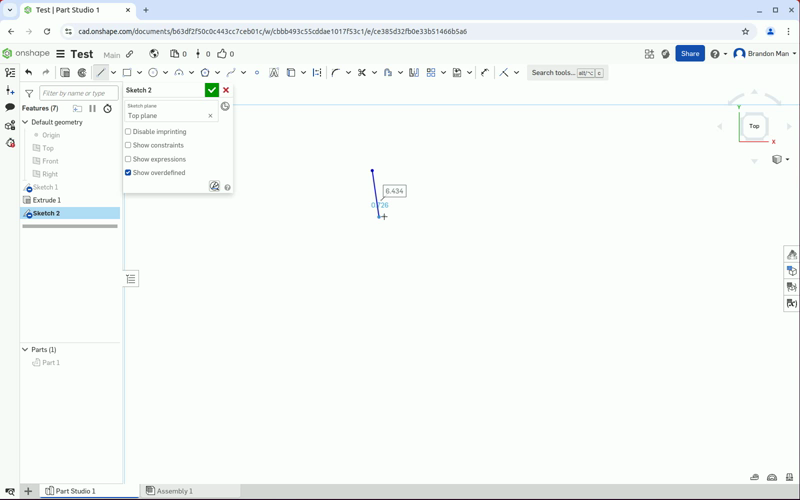
scroll(6)
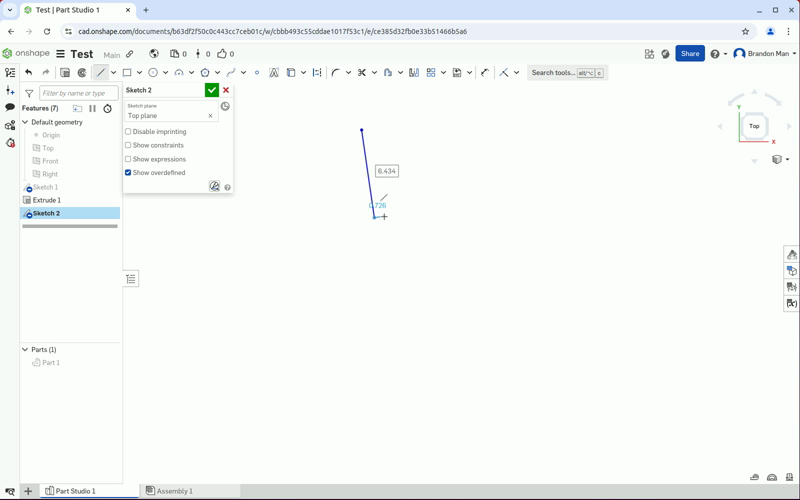
scroll(6)
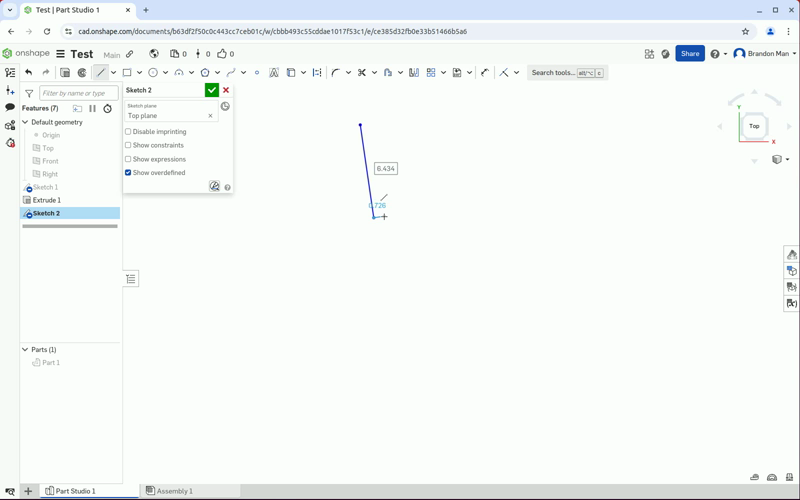
scroll(6)
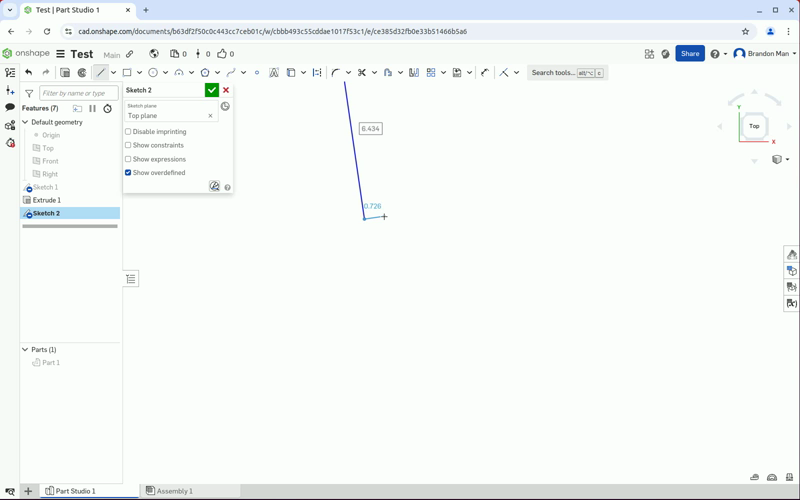
scroll(6)
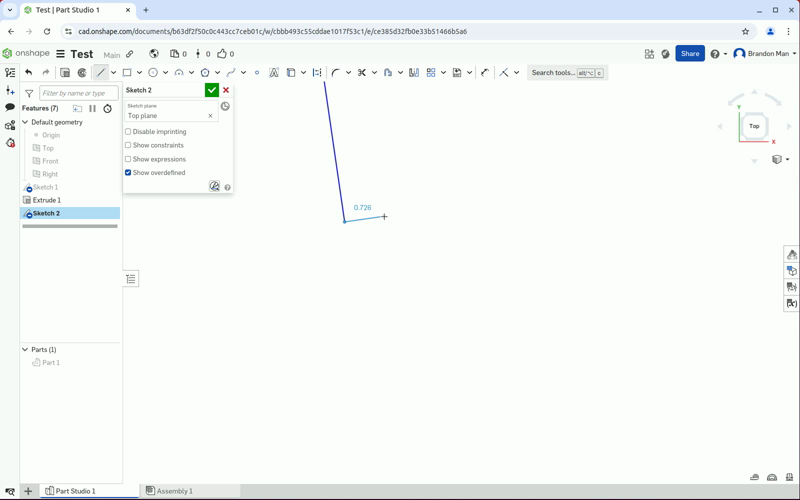
click(384, 216)
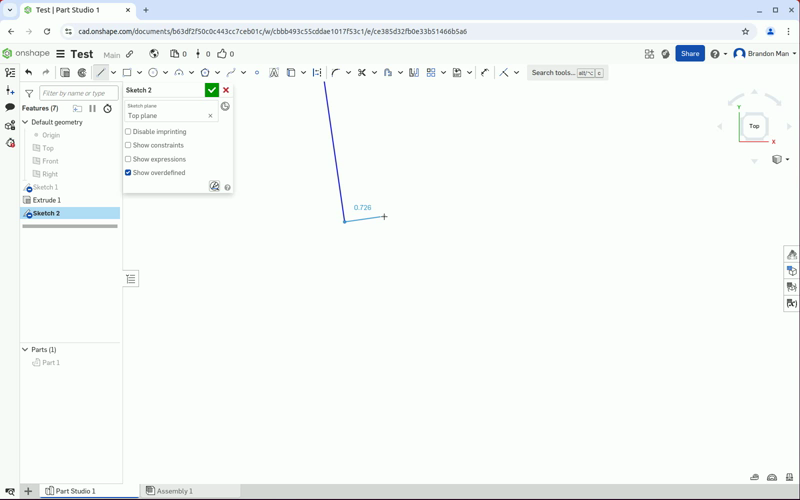
scroll(-6)
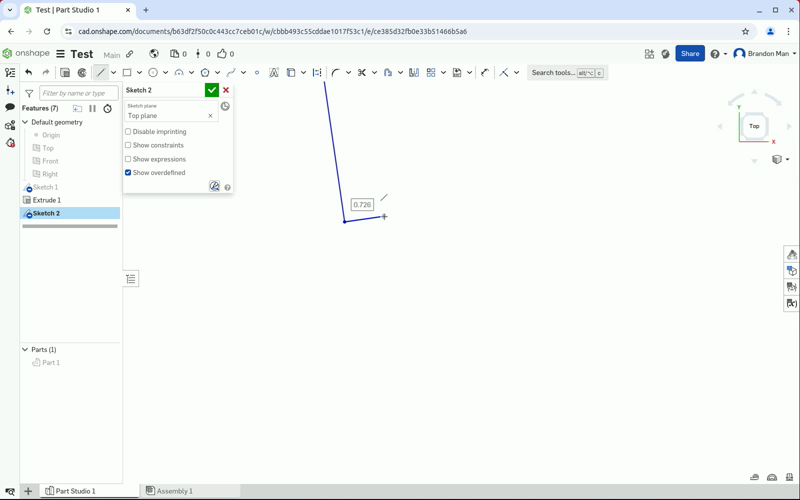
scroll(-6)
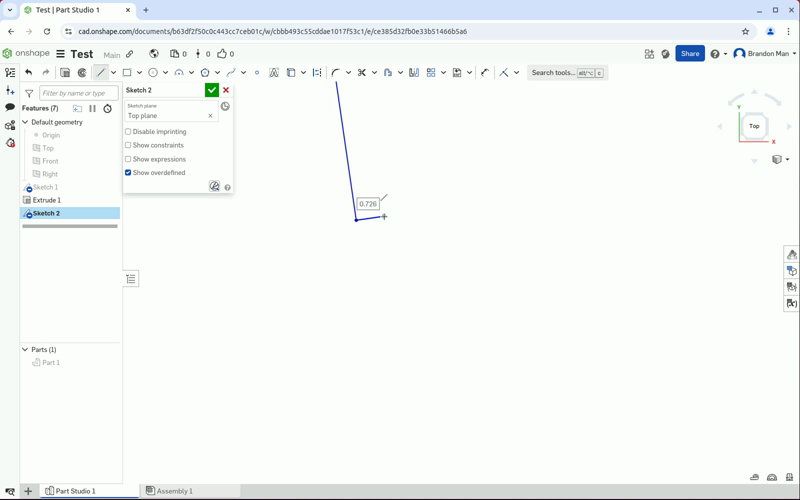
scroll(-6)
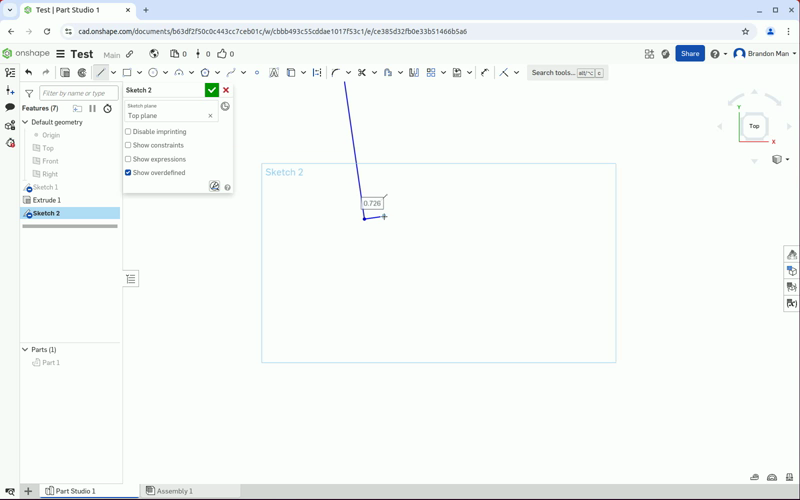
scroll(-6)
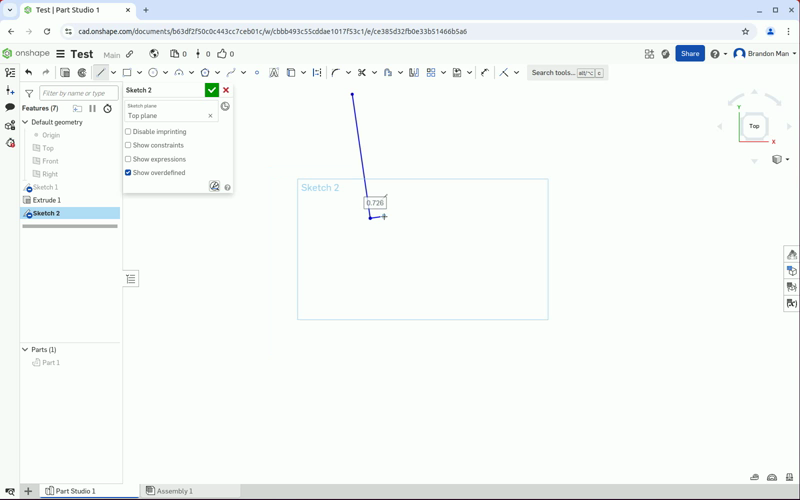
scroll(-6)
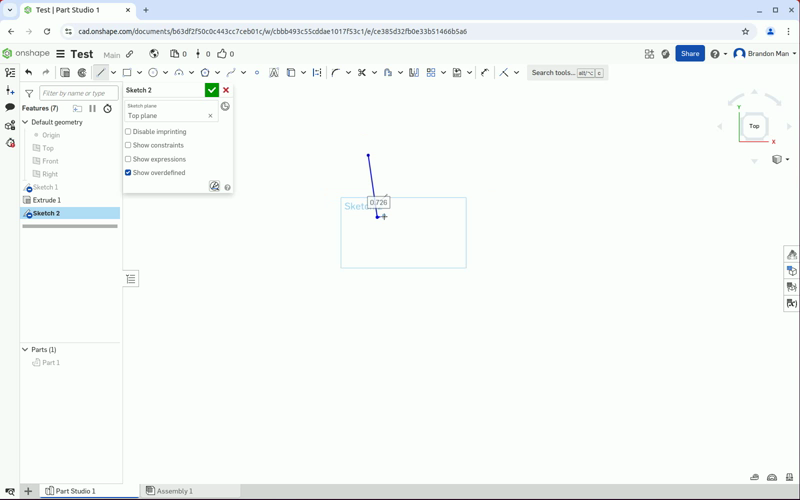
scroll(-6)
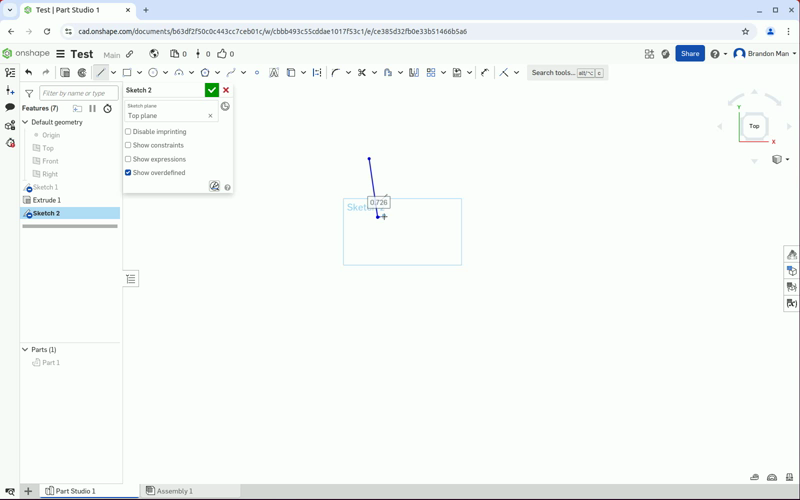
scroll(-6)
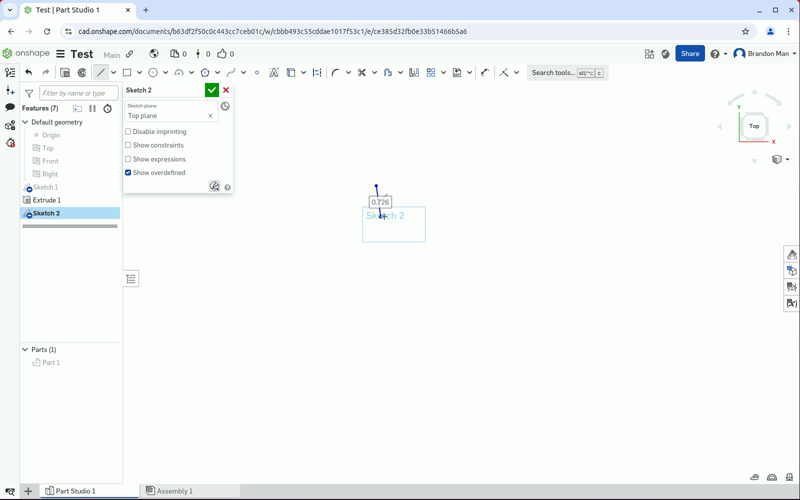
key_up(shift)
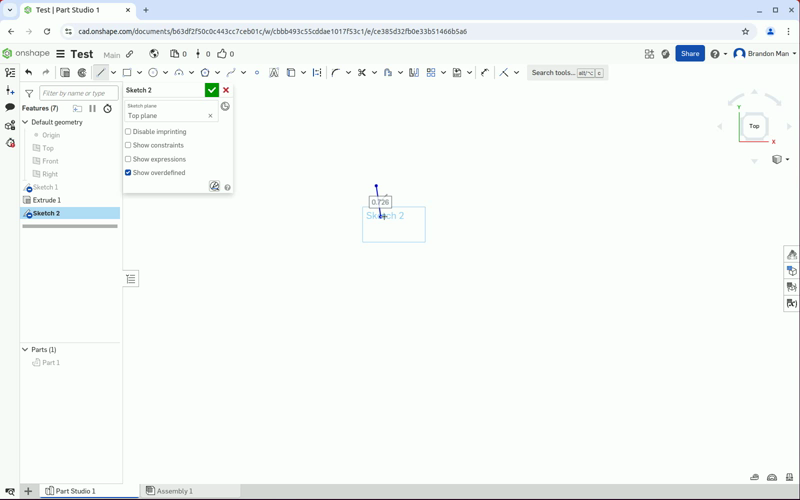
key_down(shift)
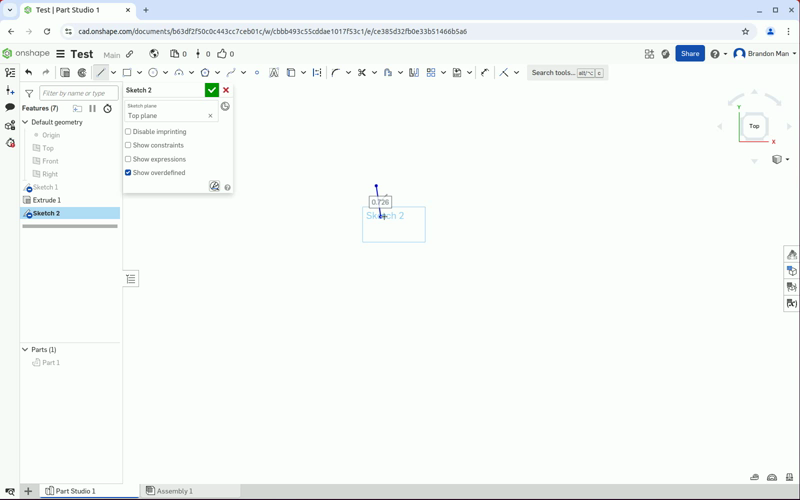
mouse_move(414, 216)
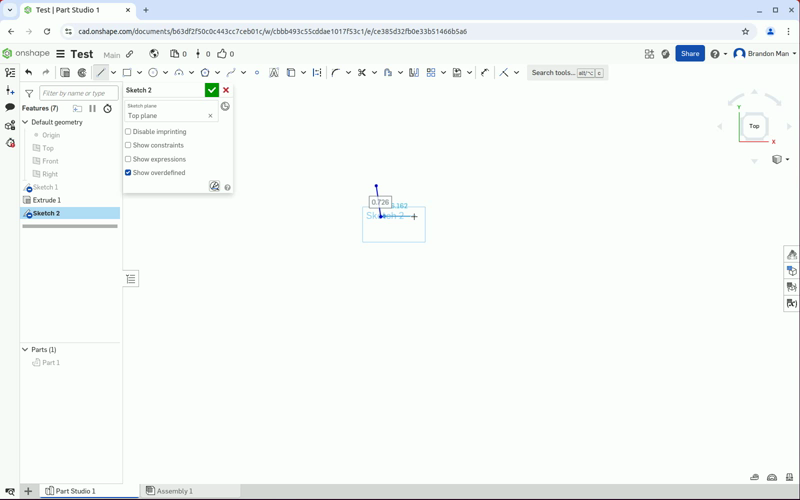
mouse_move(380, 185)
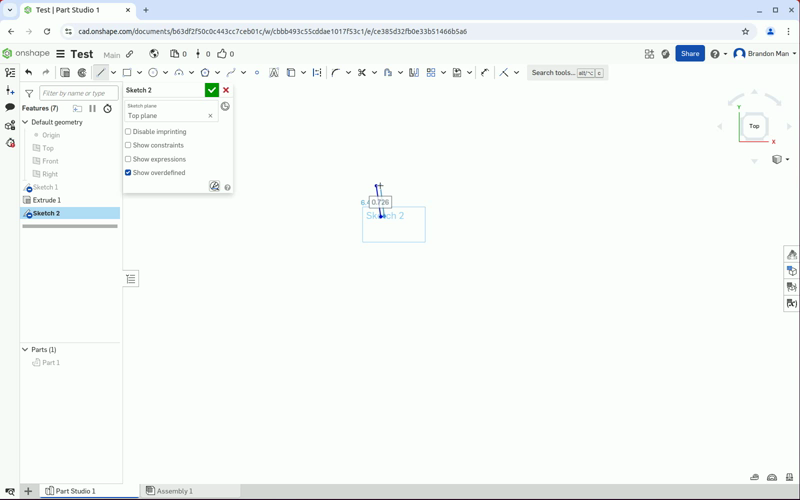
scroll(6)
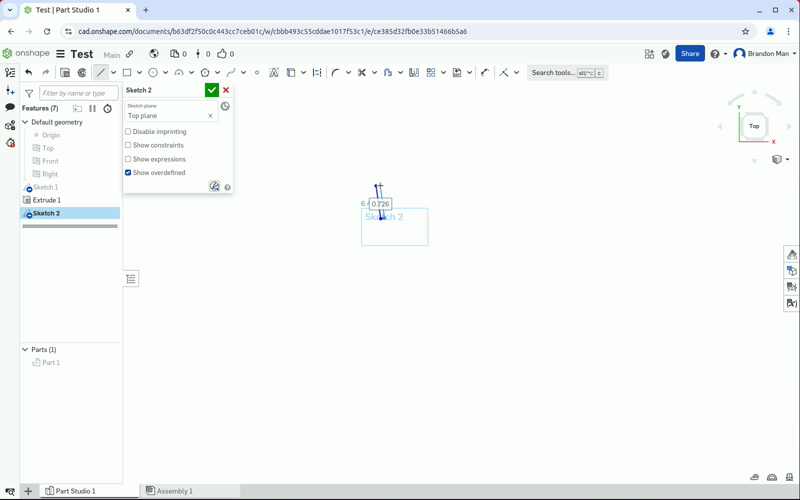
scroll(6)
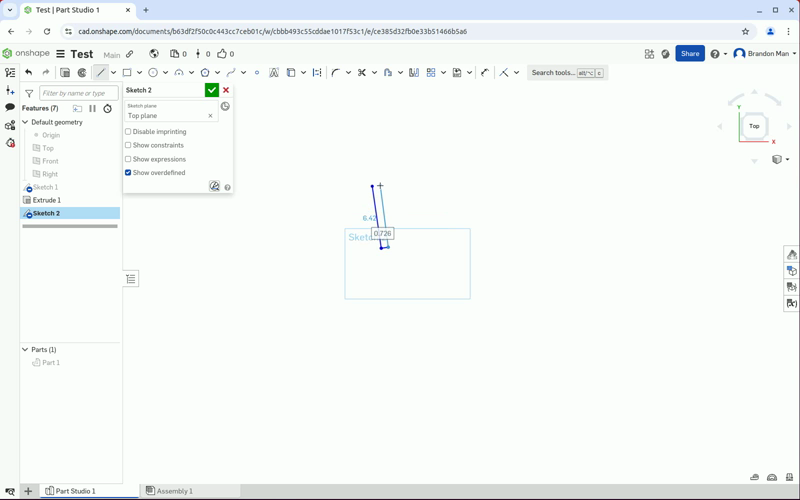
scroll(6)
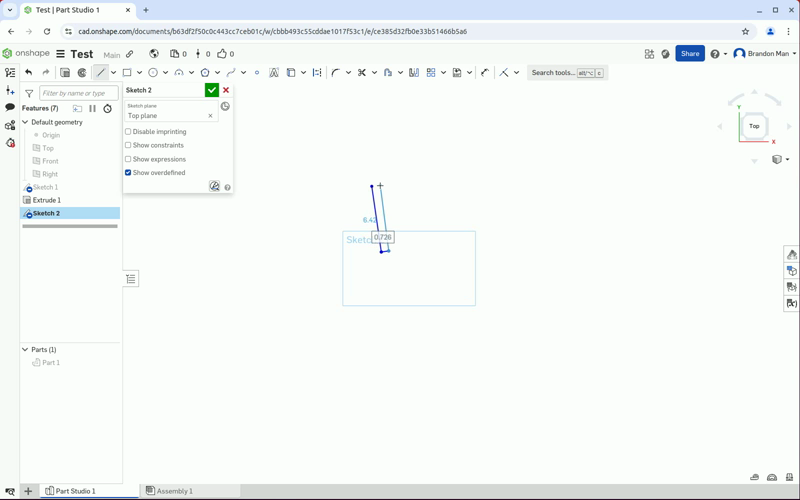
scroll(6)
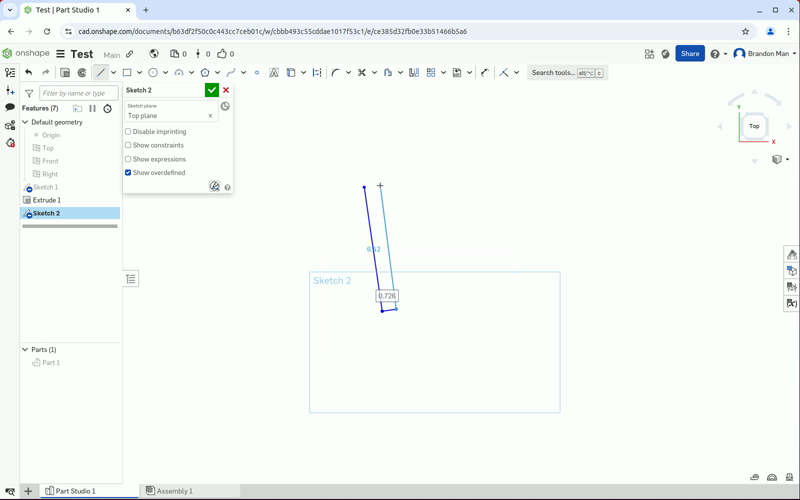
scroll(6)
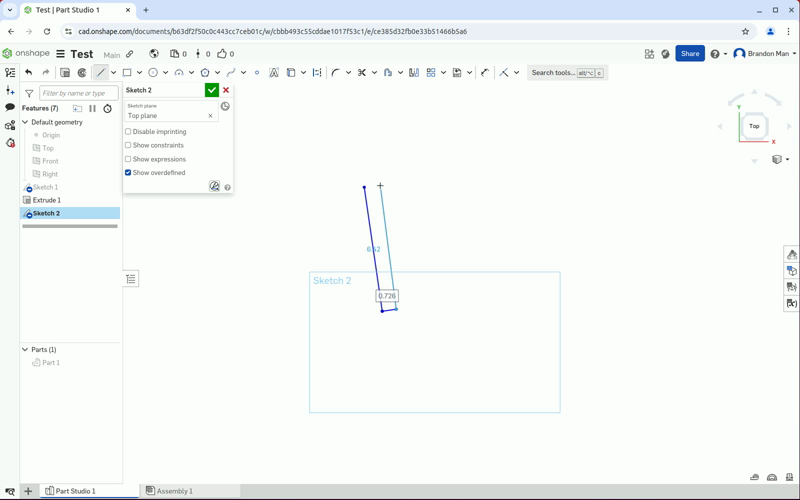
scroll(6)
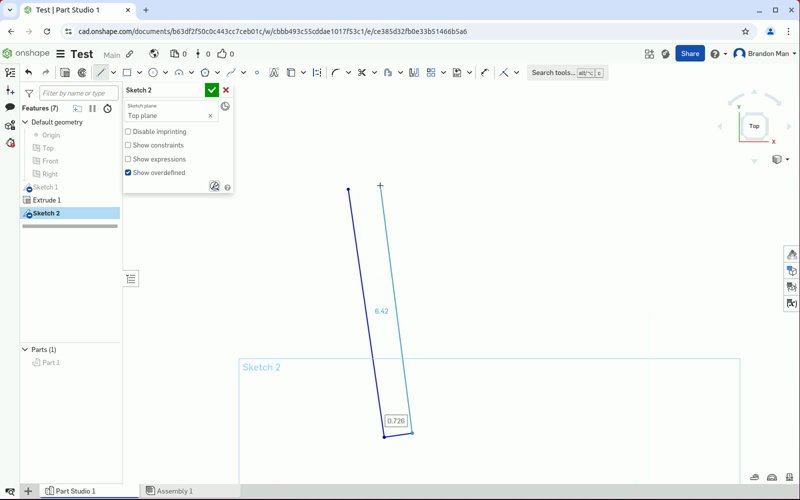
scroll(6)
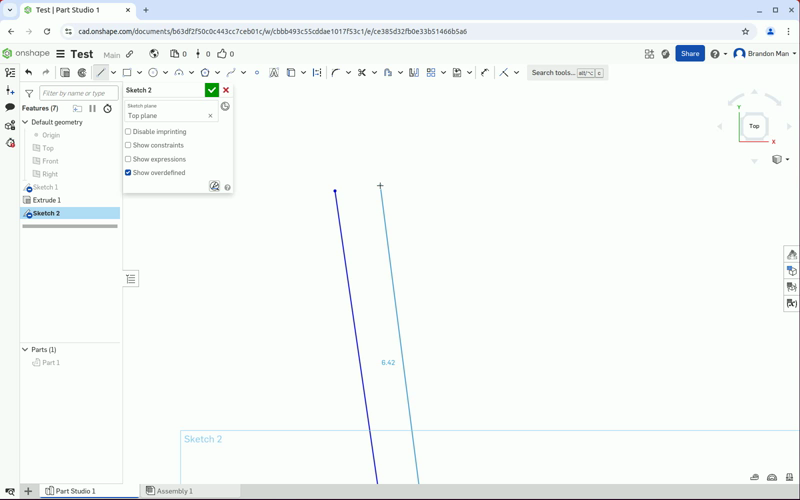
click(380, 185)
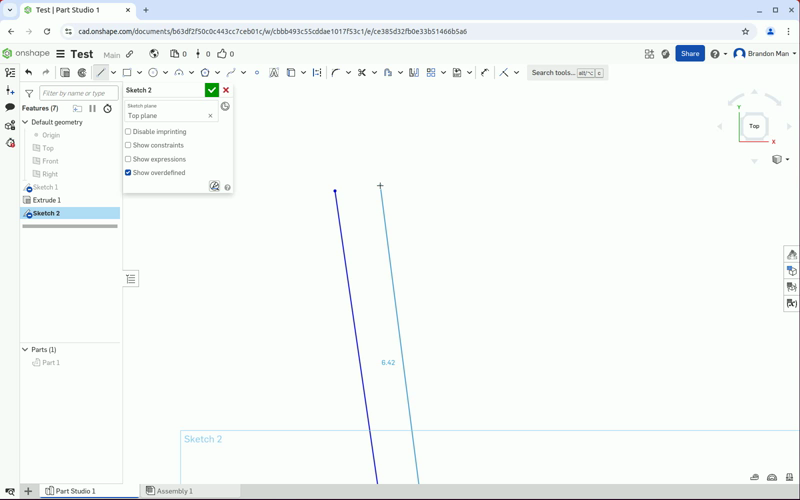
scroll(-6)
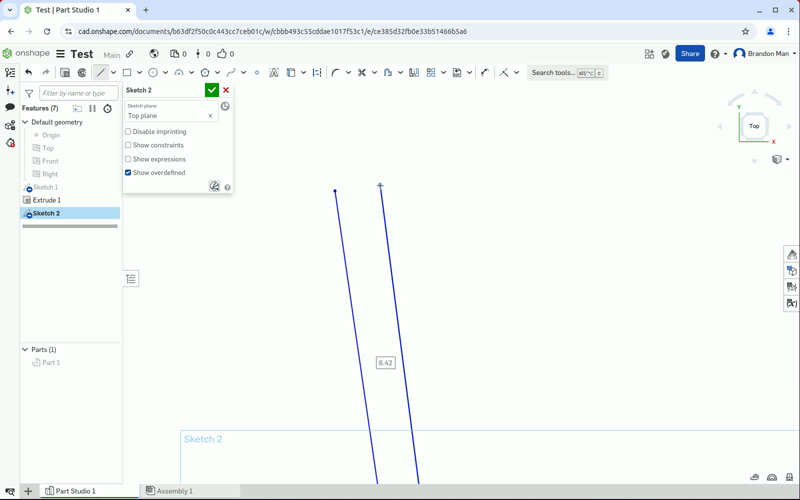
scroll(-6)
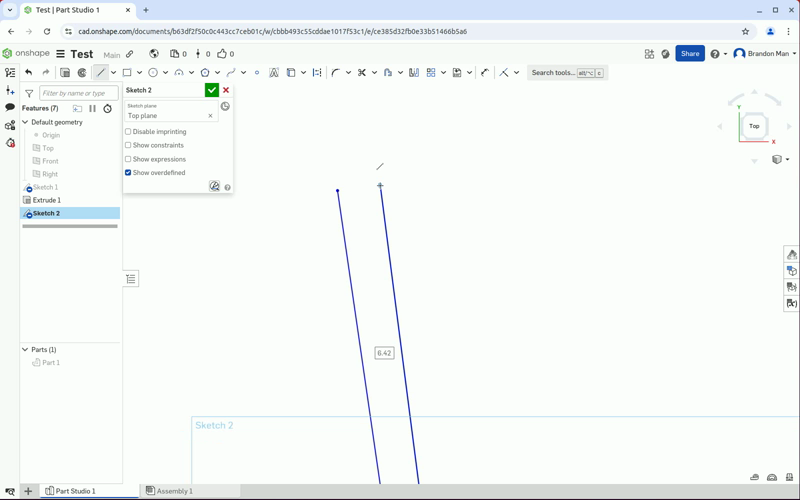
scroll(-6)
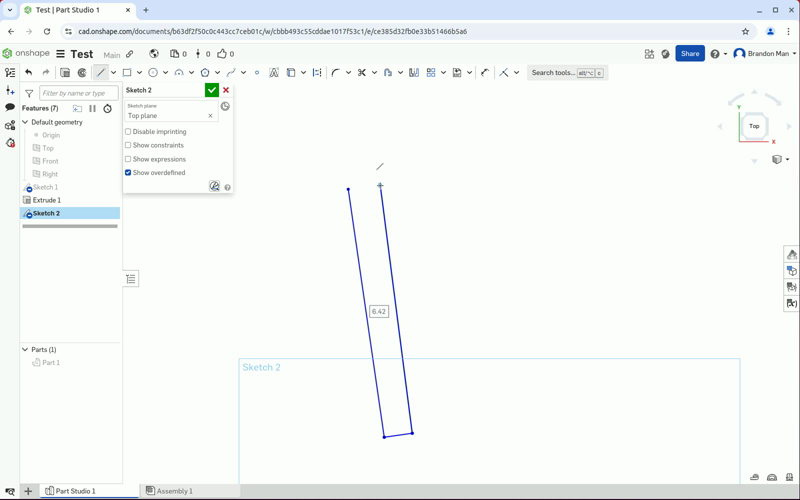
scroll(-6)
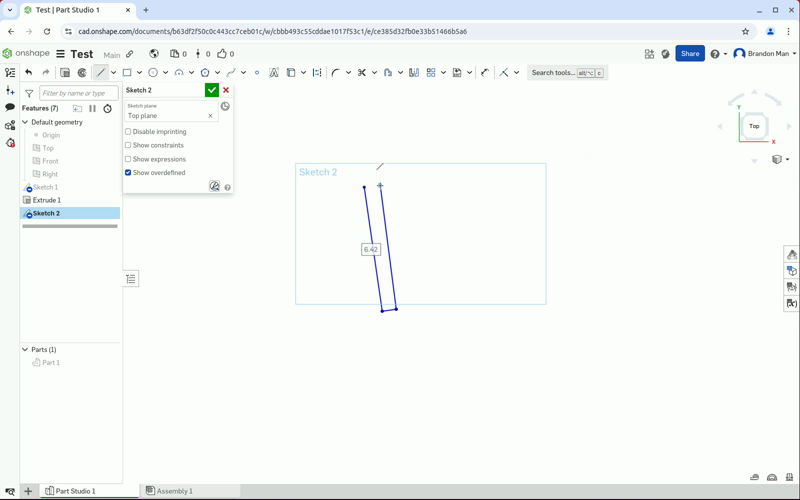
scroll(-6)
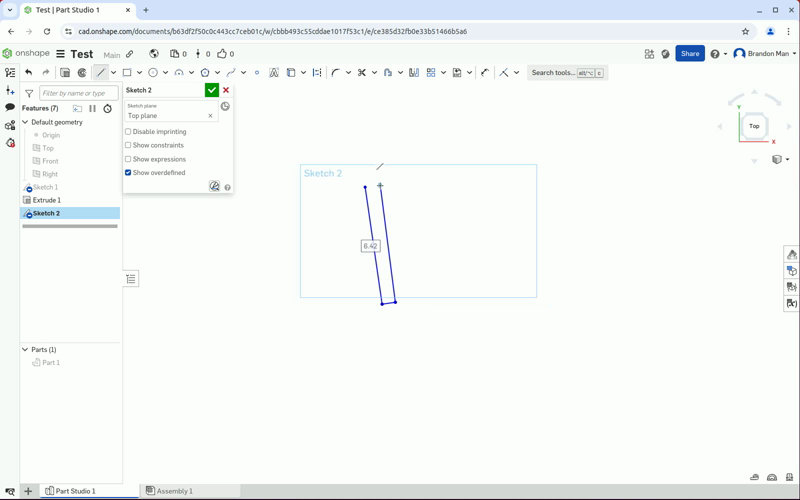
scroll(-6)
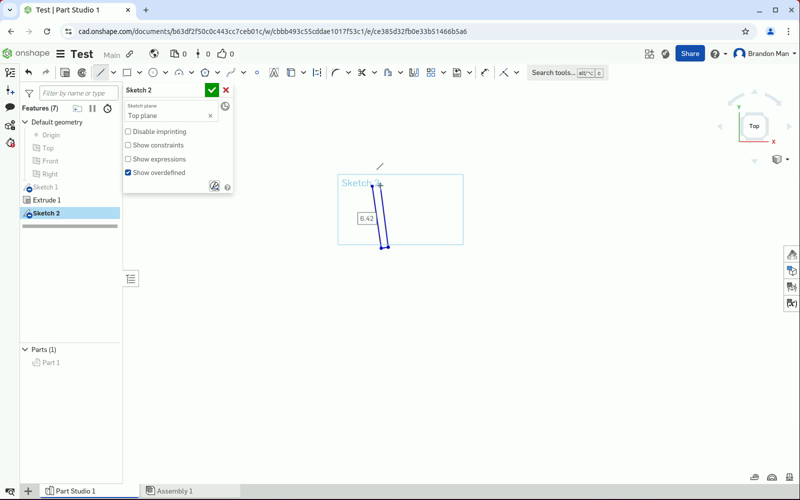
scroll(-6)
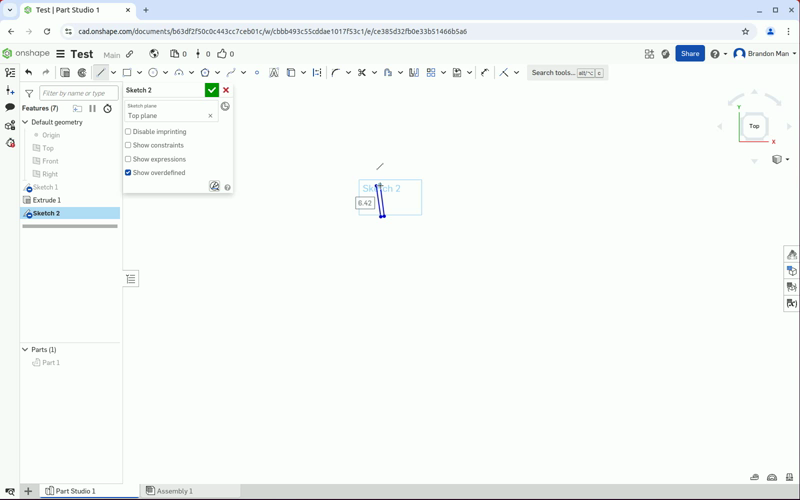
key_up(shift)
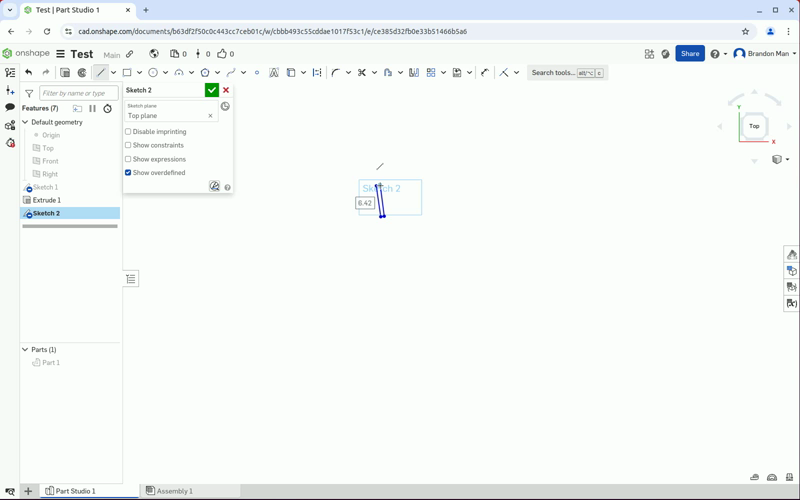
mouse_move(410, 185)
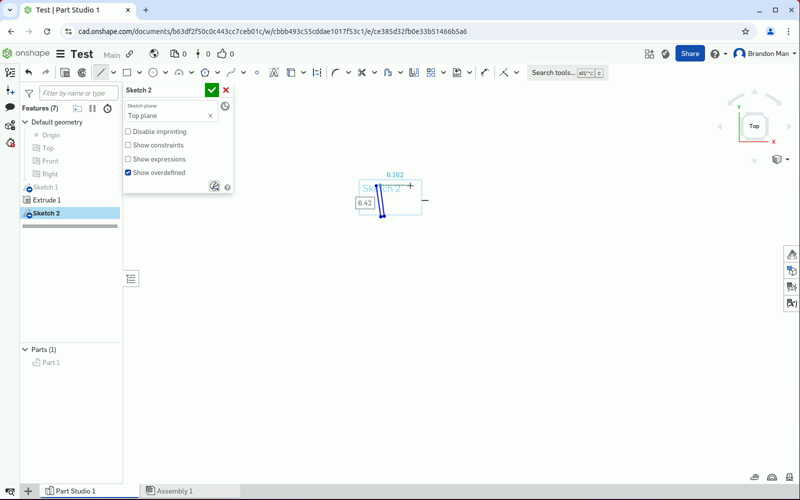
key_down(shift)
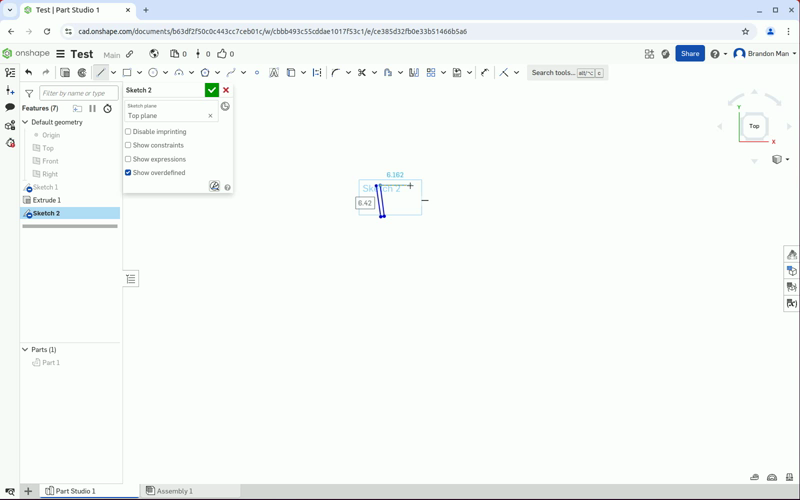
mouse_move(376, 185)
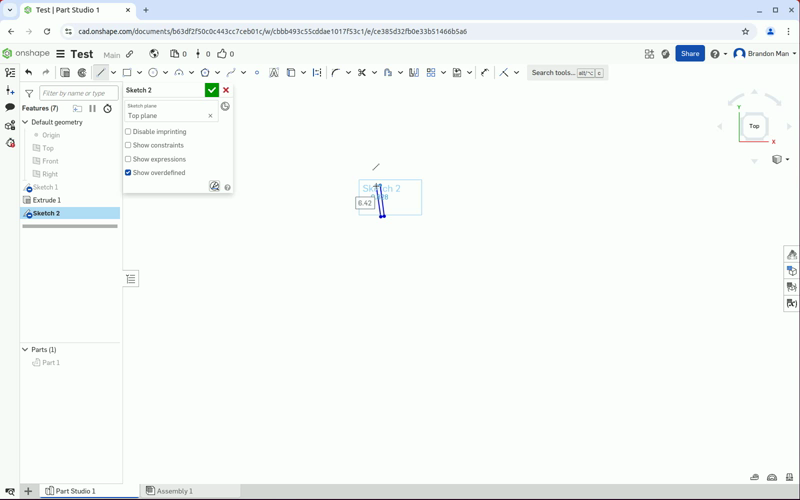
scroll(6)
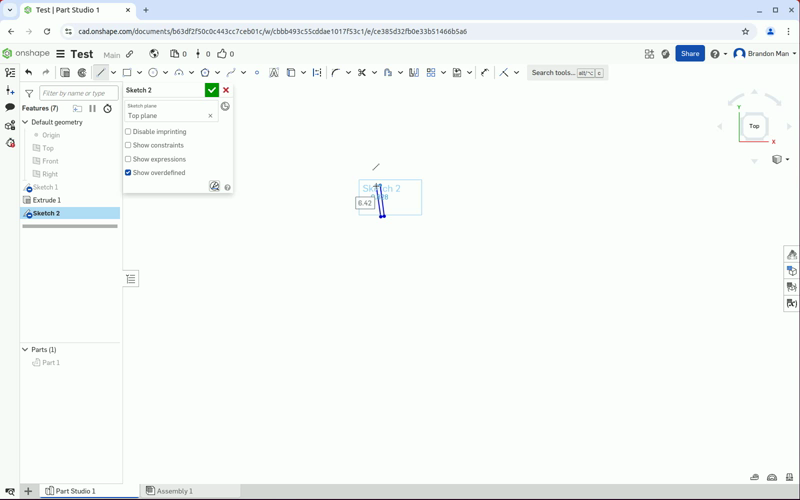
scroll(6)
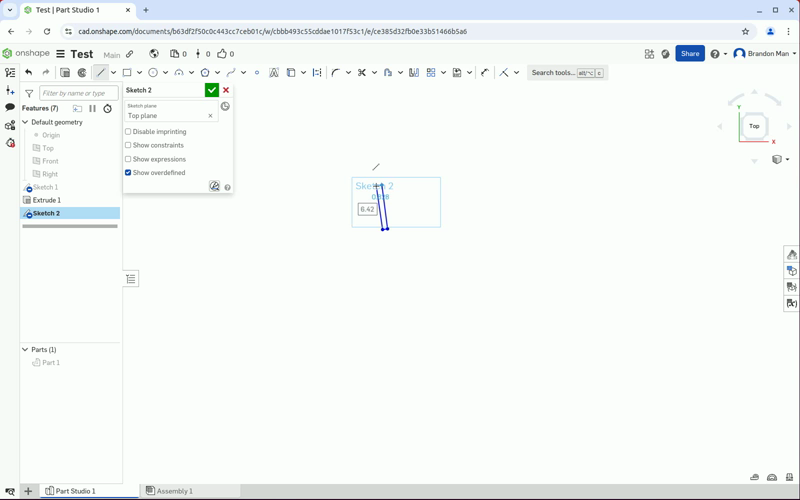
scroll(6)
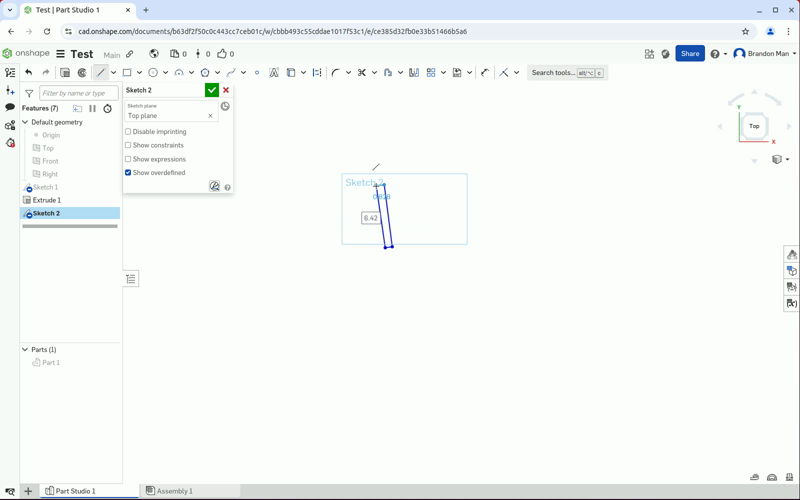
scroll(6)
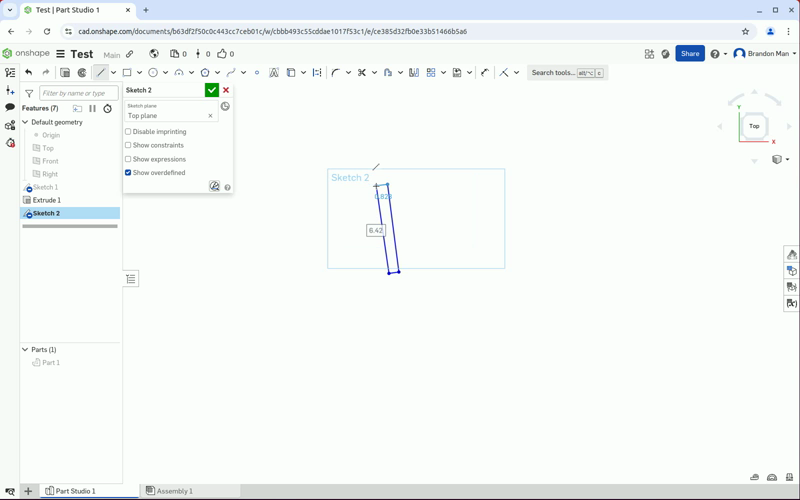
scroll(6)
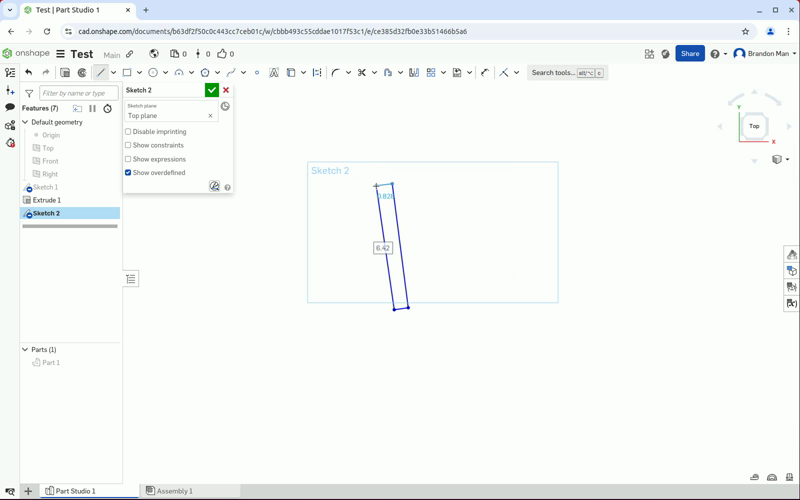
scroll(6)
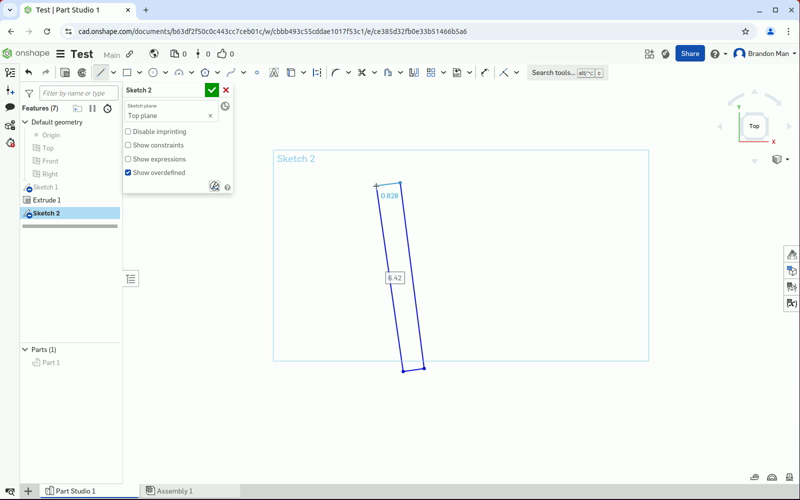
scroll(6)
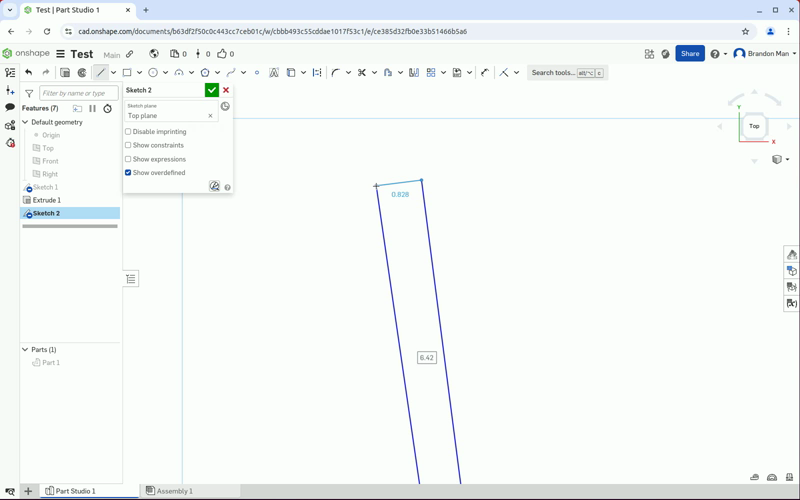
key_up(shift)
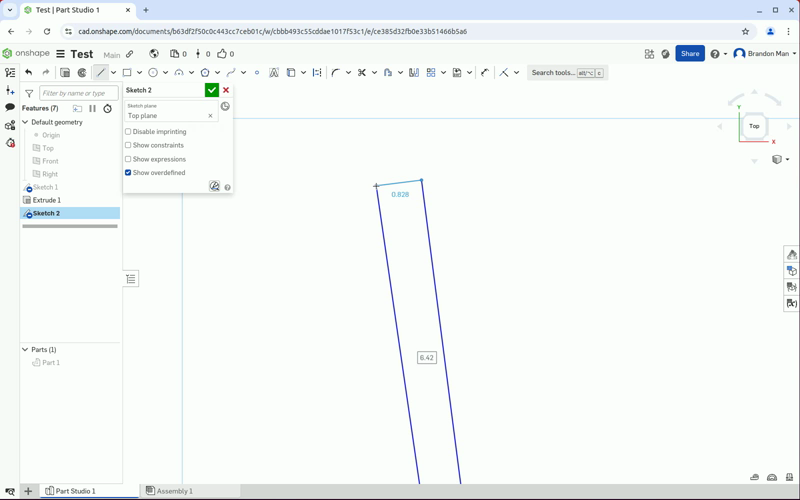
click(376, 185)
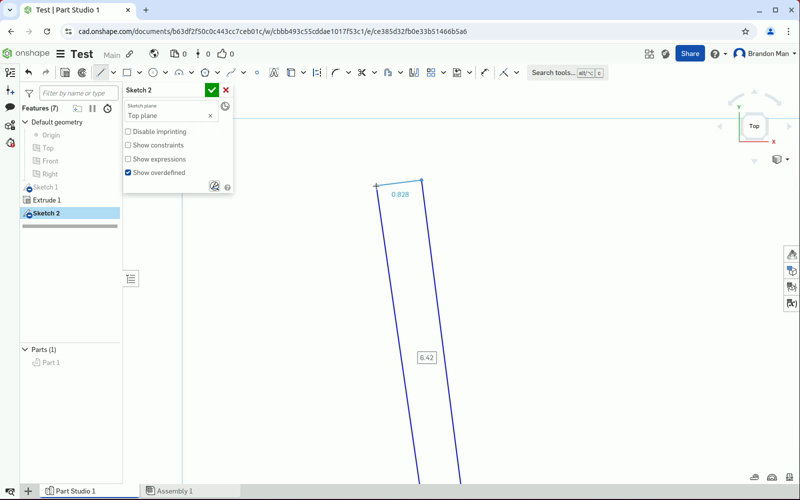
scroll(-6)
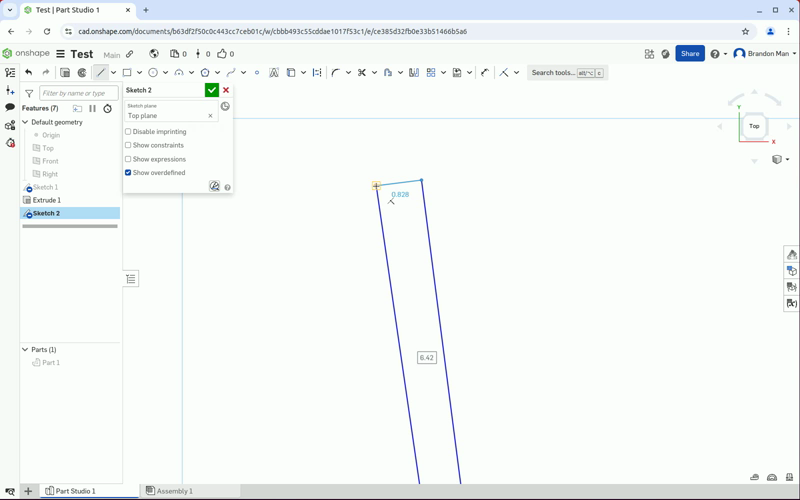
scroll(-6)
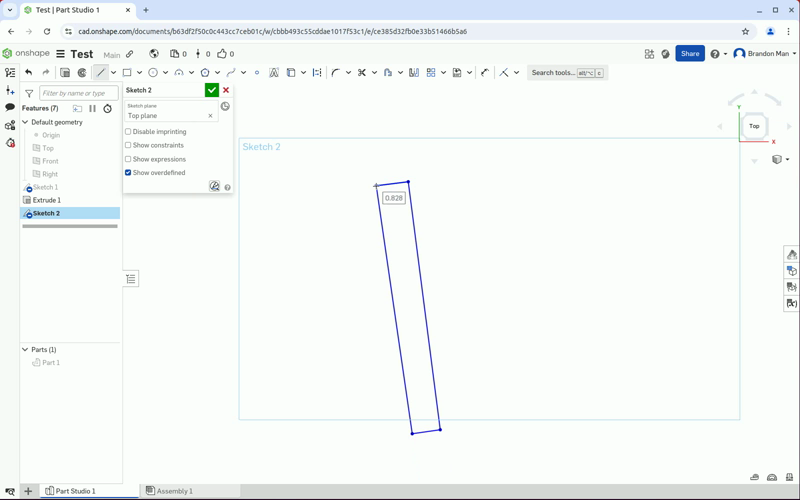
scroll(-6)
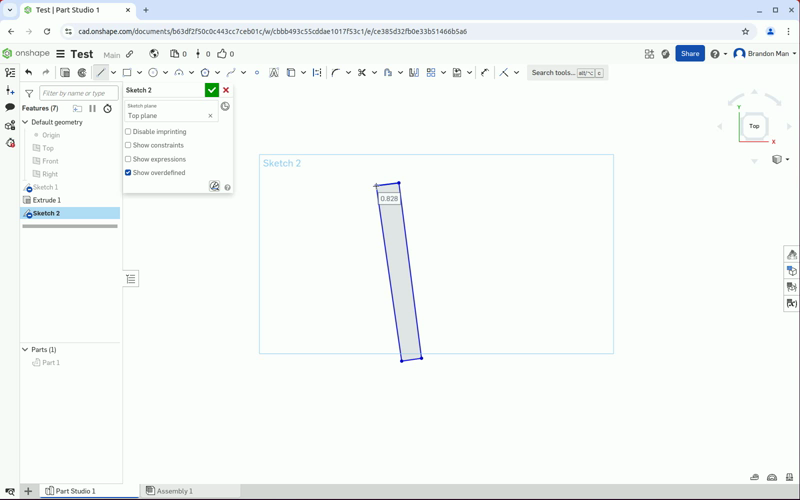
scroll(-6)
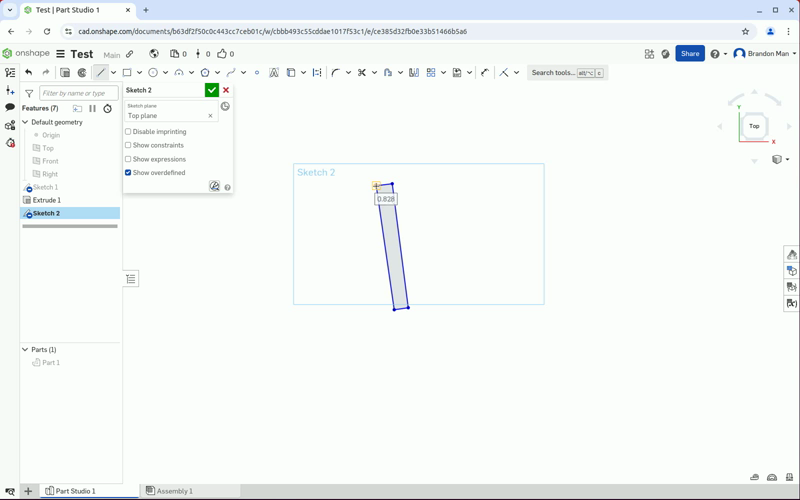
scroll(-6)
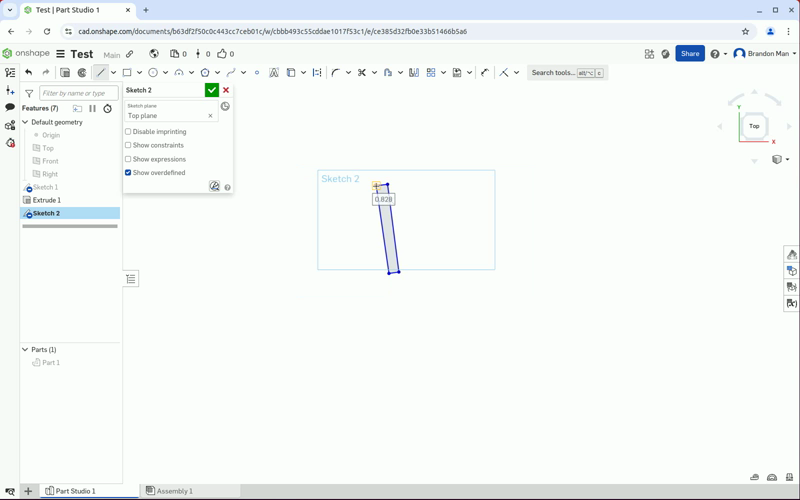
scroll(-6)
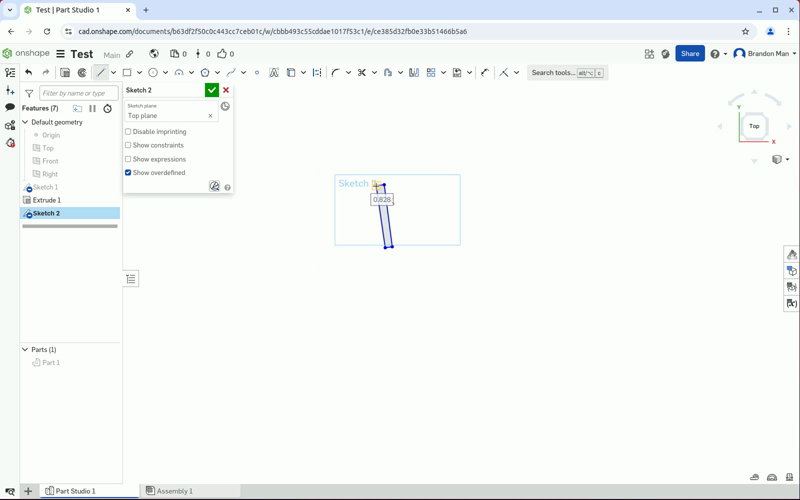
scroll(-6)
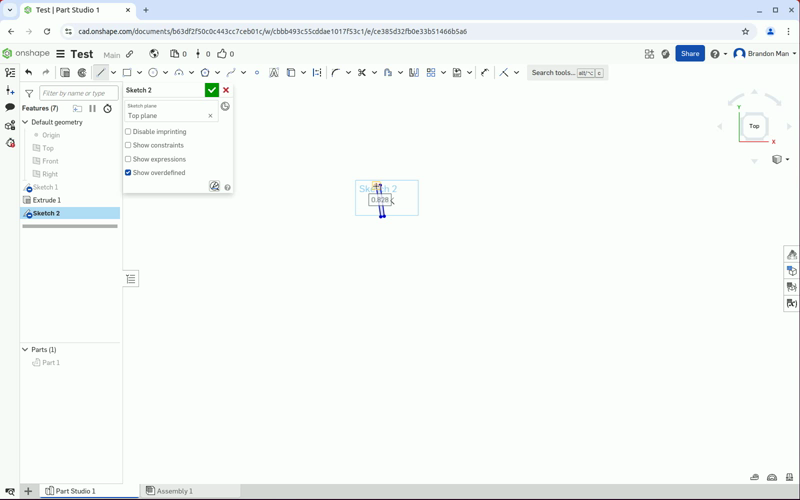
key(esc)
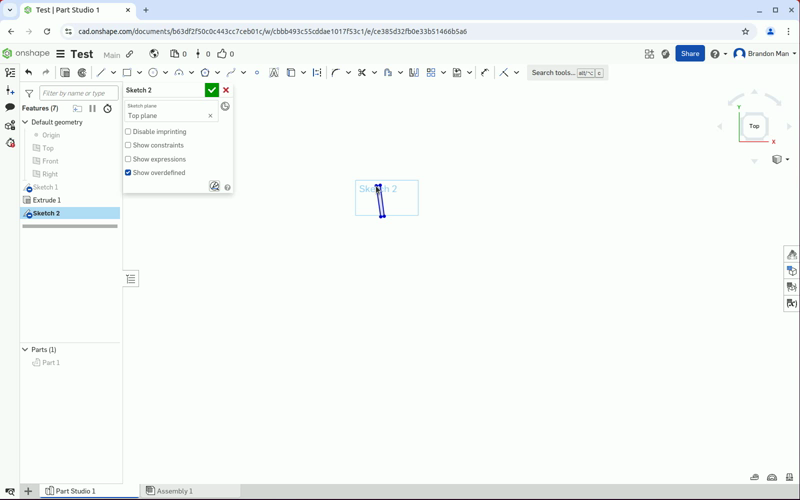
mouse_move(379, 198)
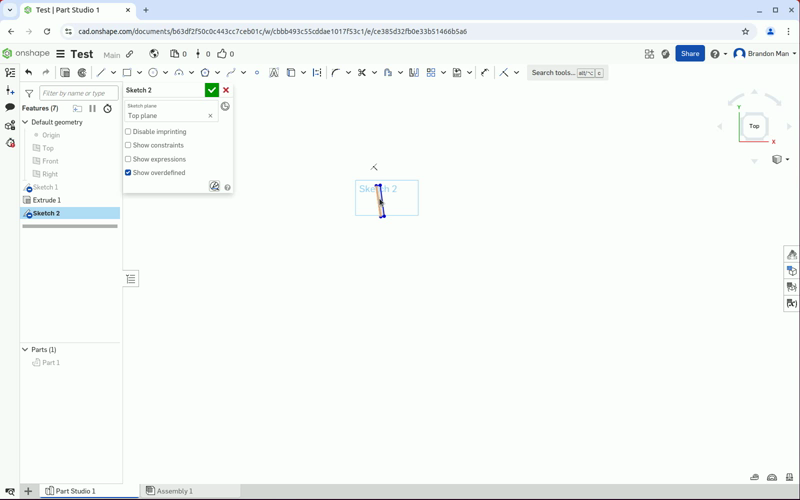
scroll(6)
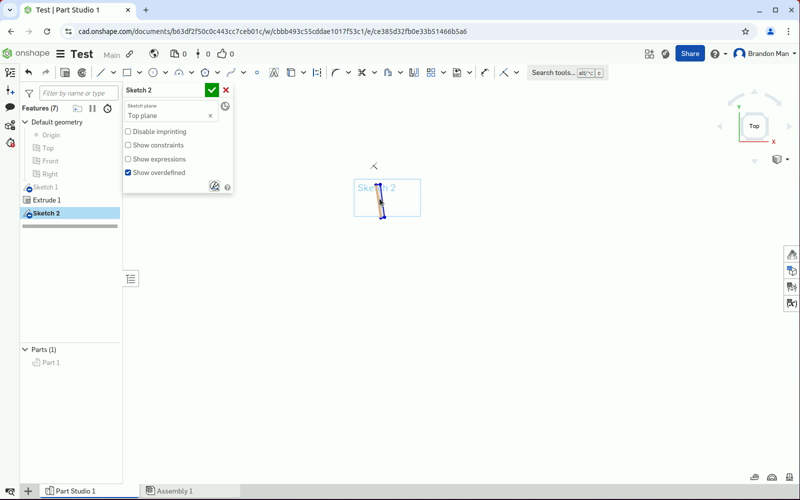
scroll(6)
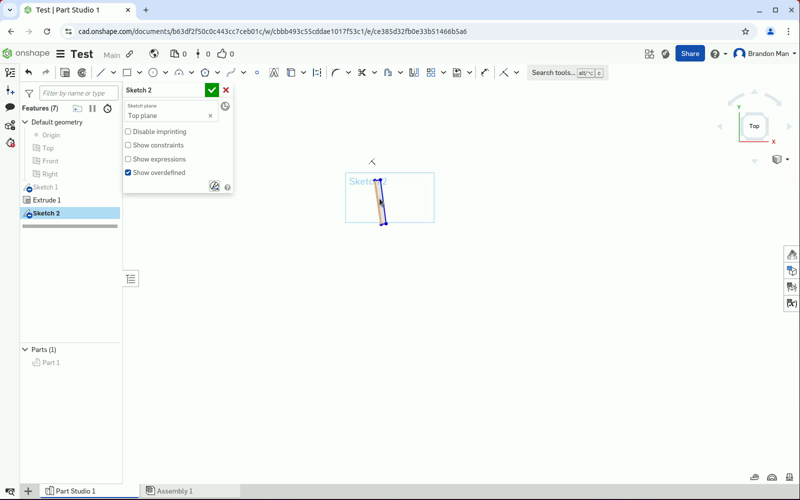
scroll(6)
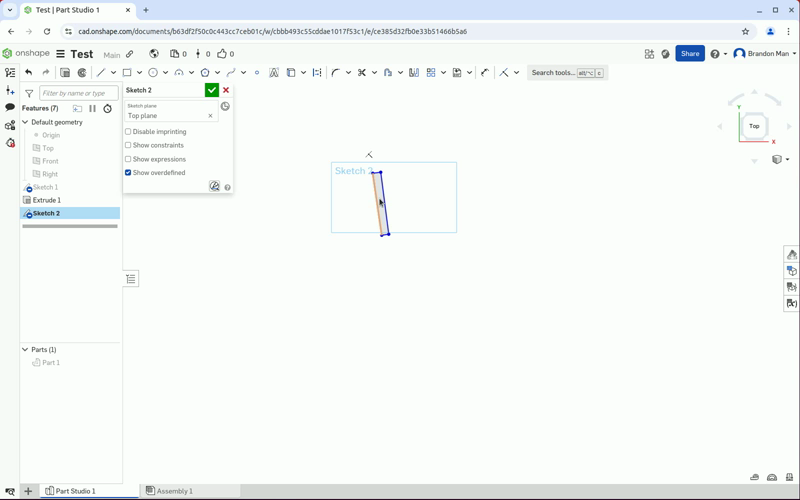
scroll(6)
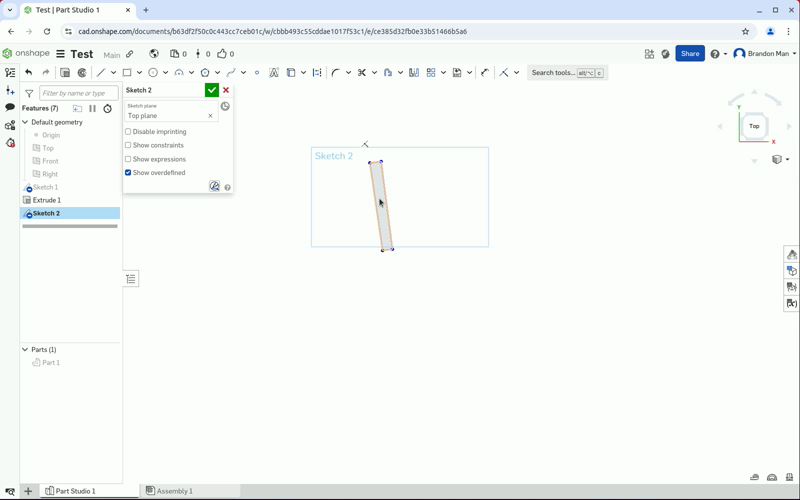
scroll(6)
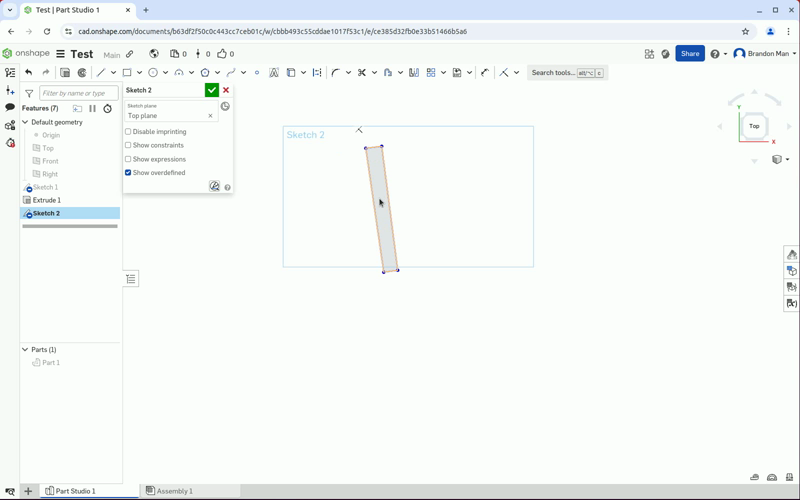
scroll(6)
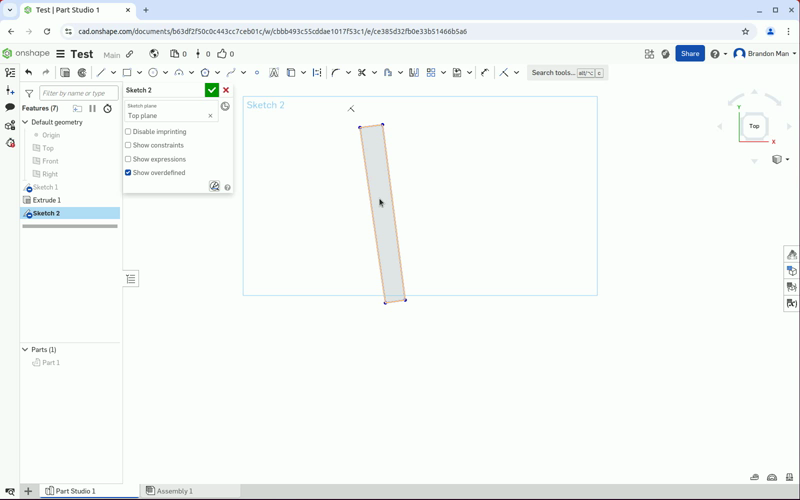
scroll(6)
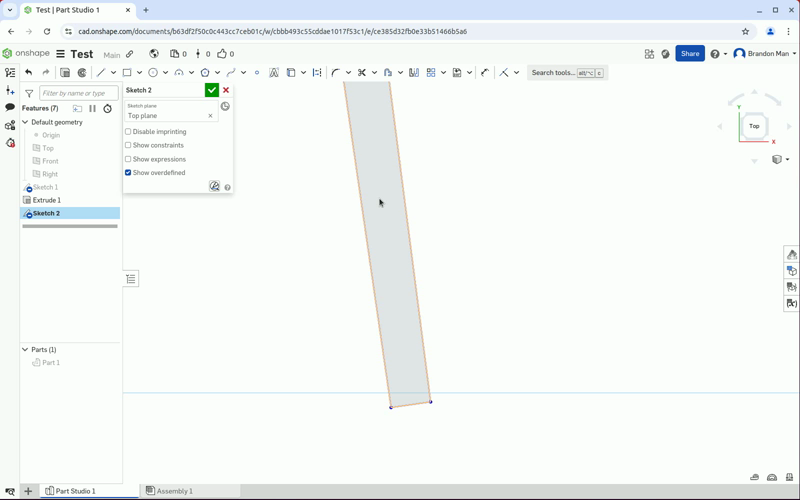
click(379, 198)
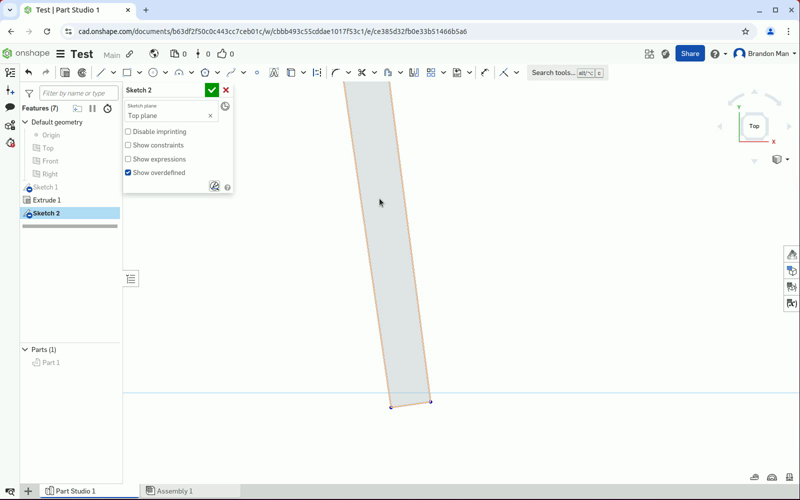
scroll(-6)
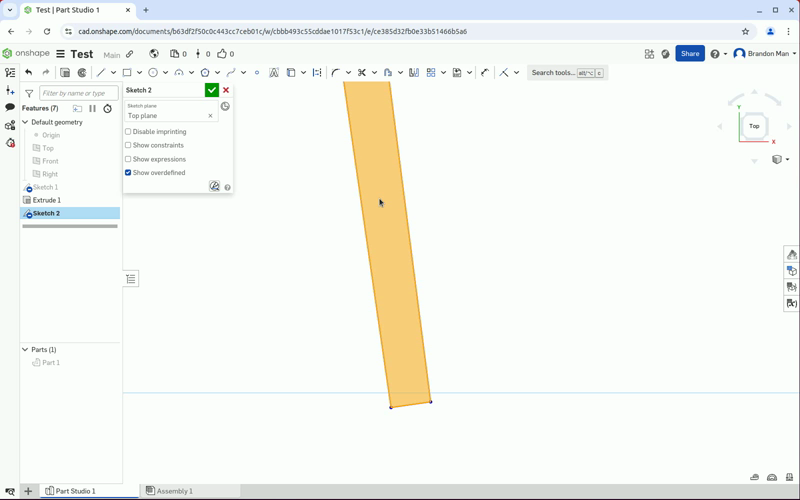
scroll(-6)
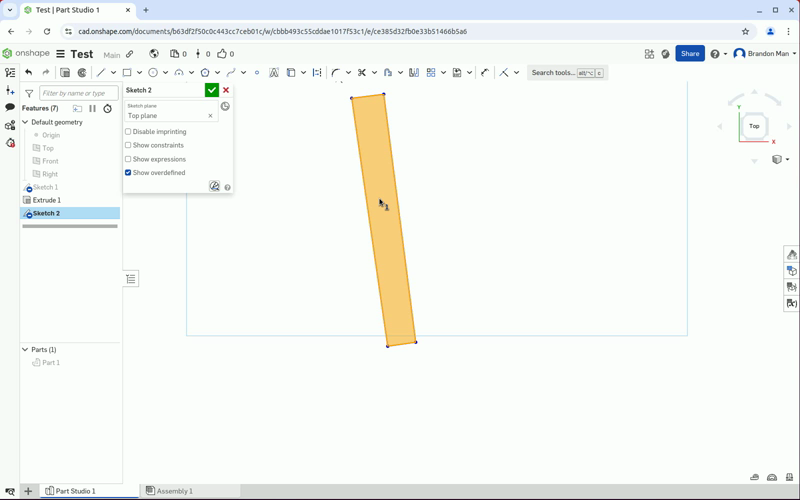
scroll(-6)
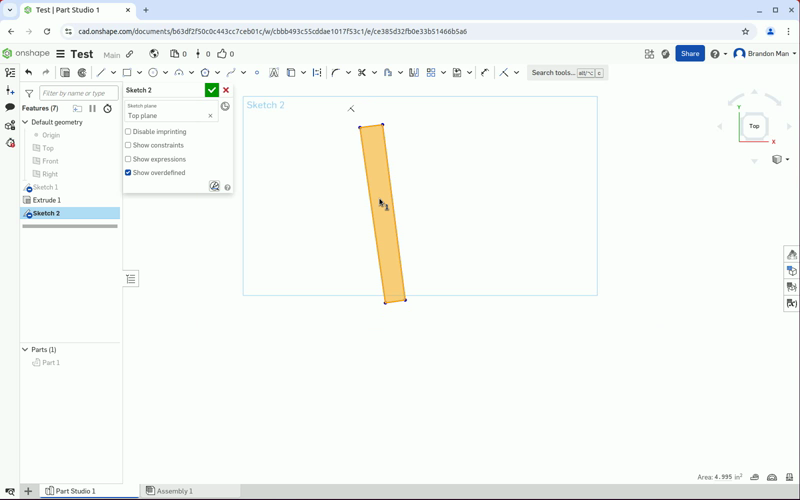
scroll(-6)
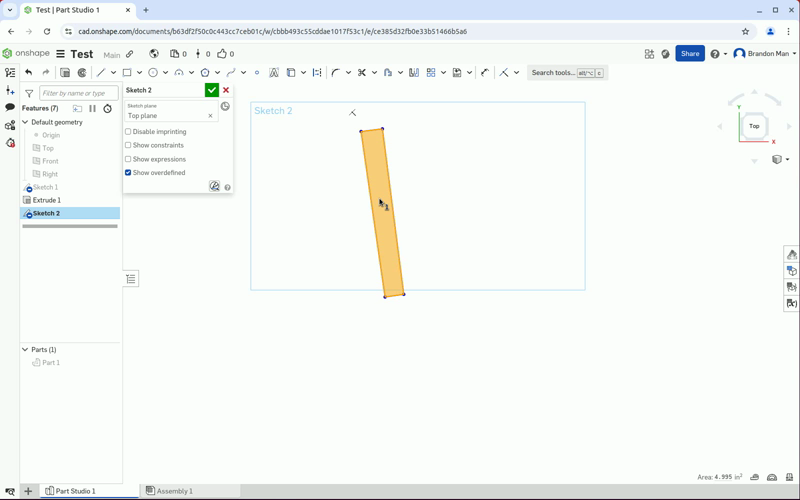
scroll(-6)
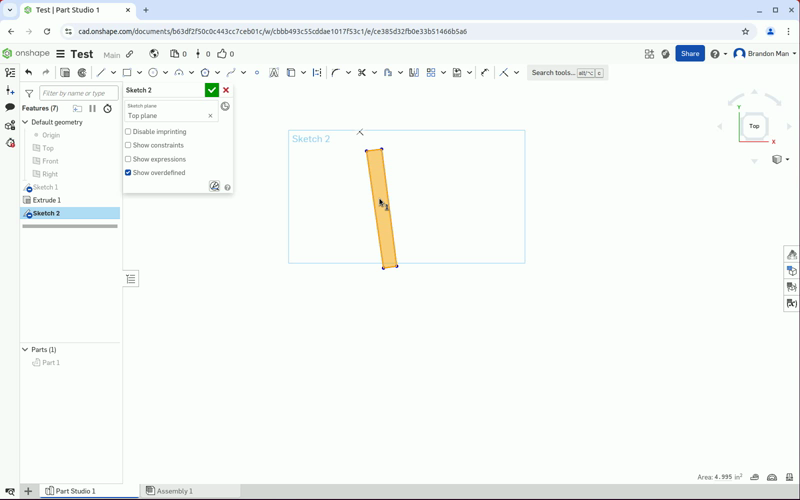
scroll(-6)
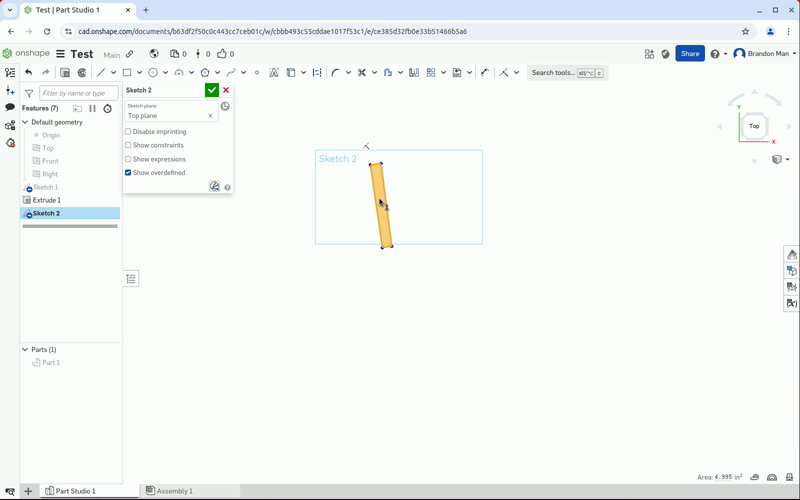
scroll(-6)
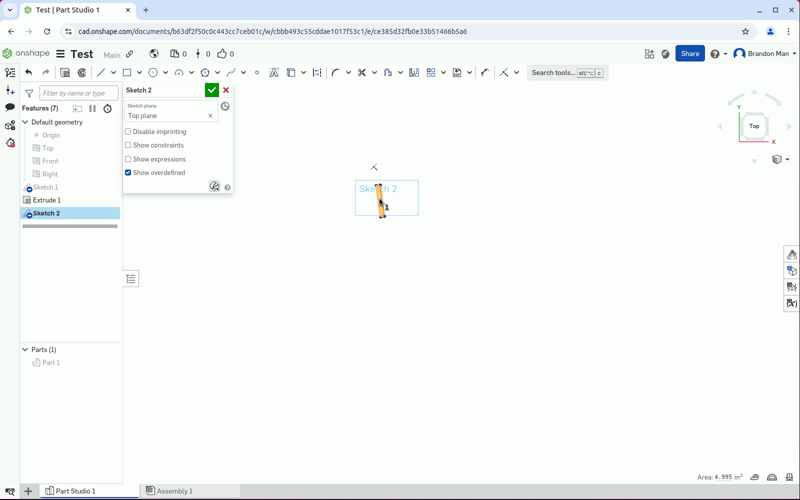
mouse_move(73, 352)
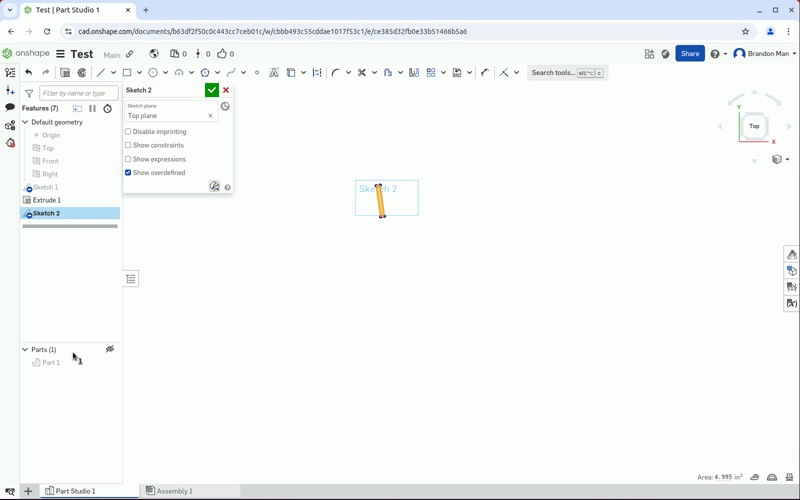
key(shift+y)
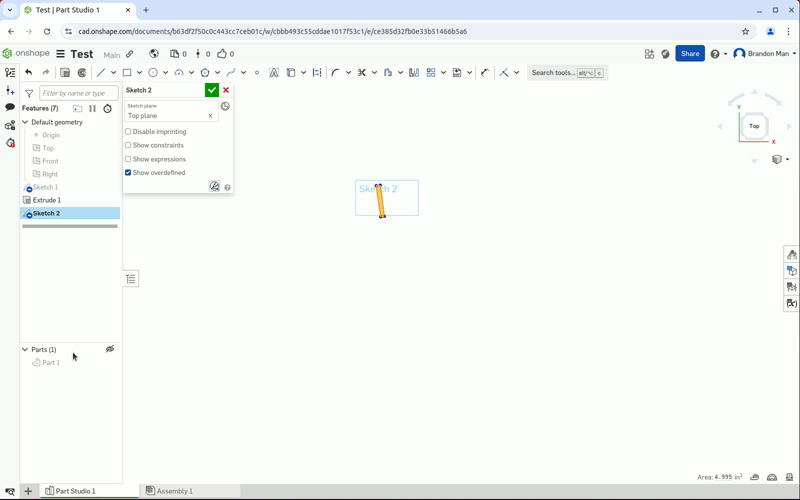
key(shift+e)
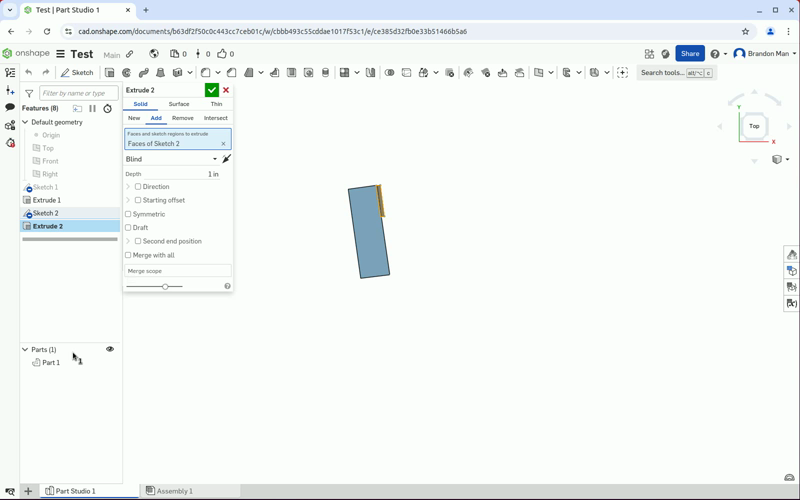
mouse_move(143, 106)
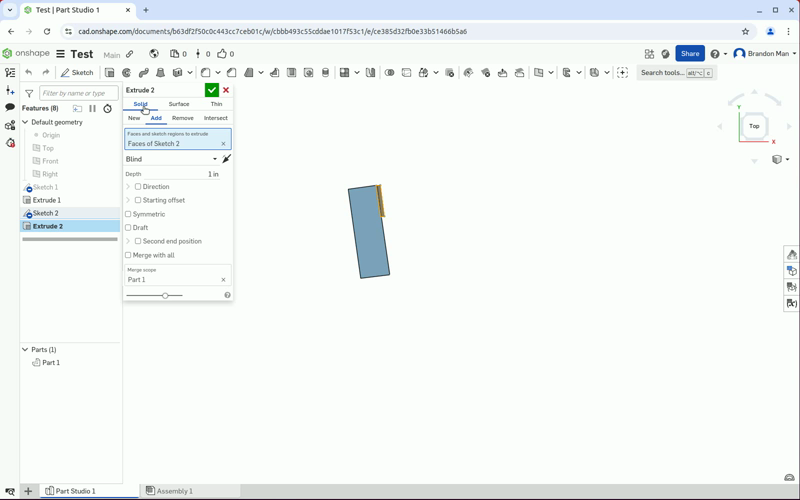
click(143, 106)
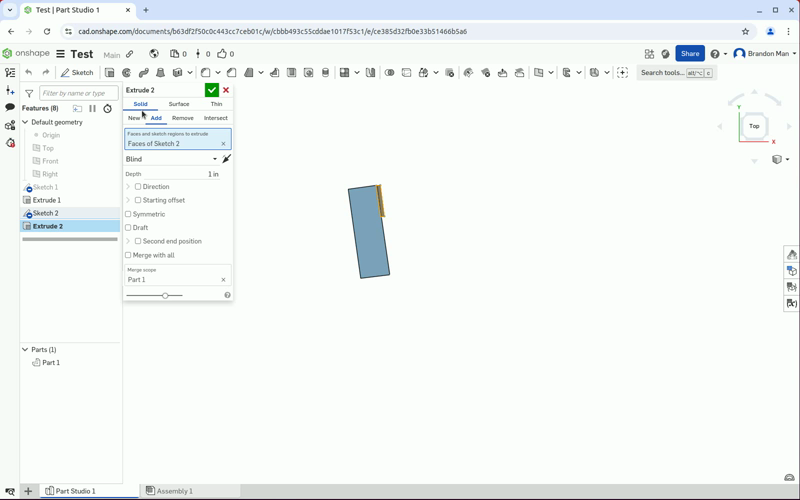
mouse_move(137, 120)
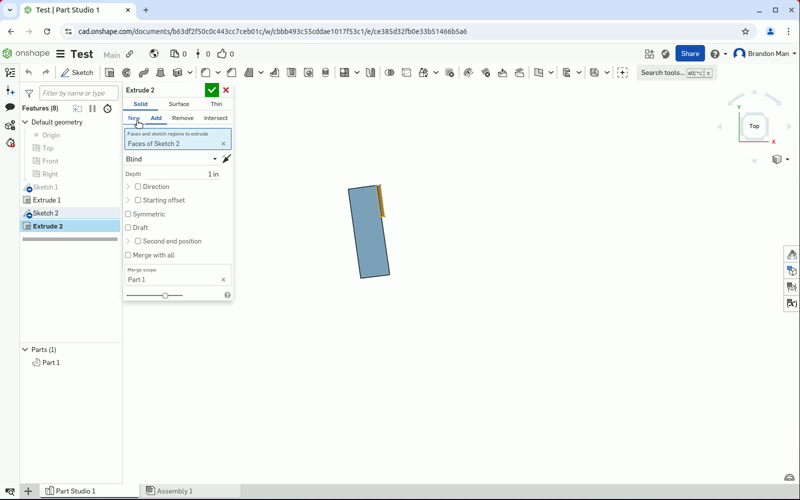
click(137, 120)
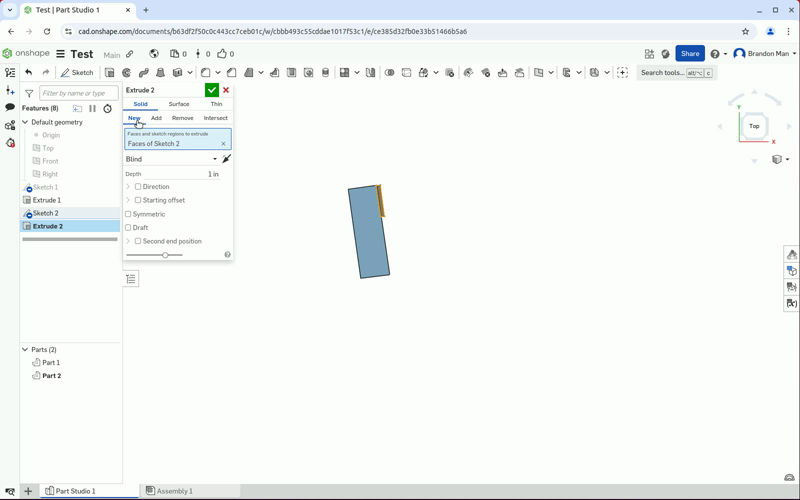
key(tab, 4)
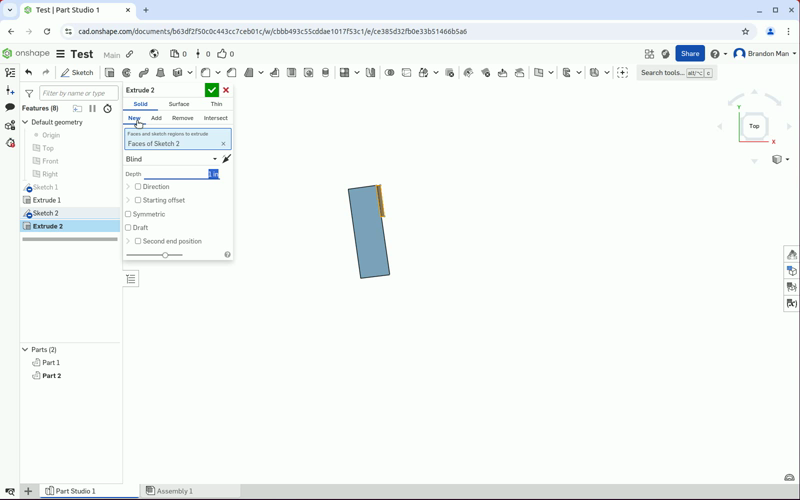
text(8.666)
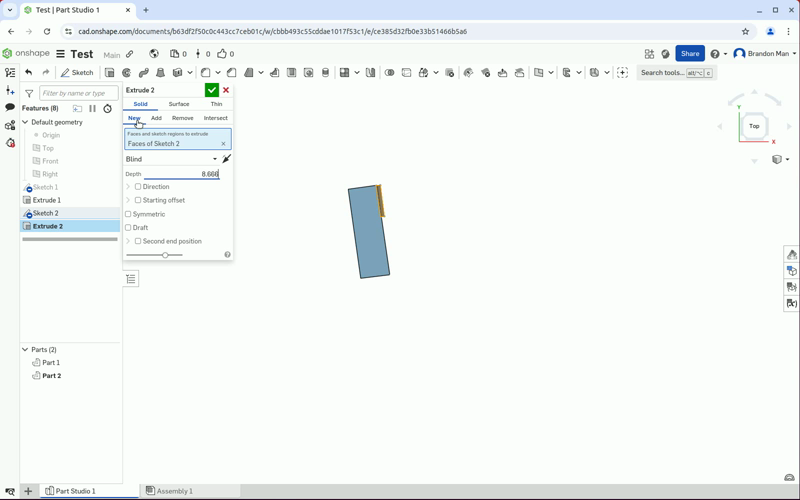
key(enter)
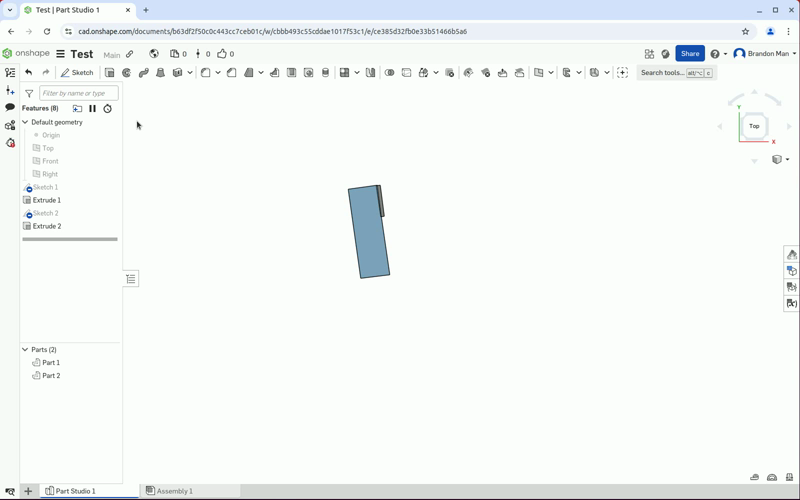
key(shift+h)
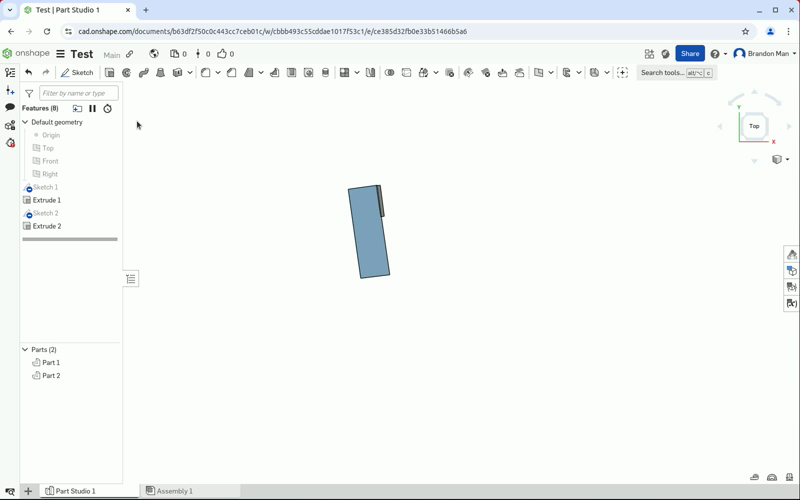
key(shift+h)
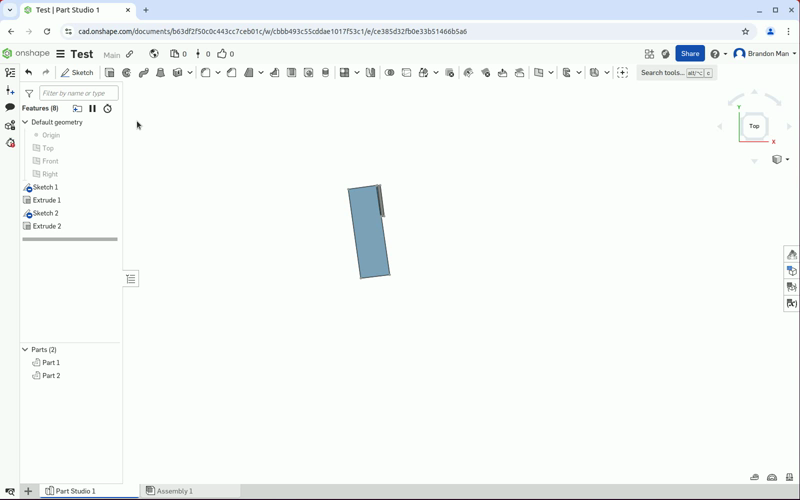
key(shift+7)
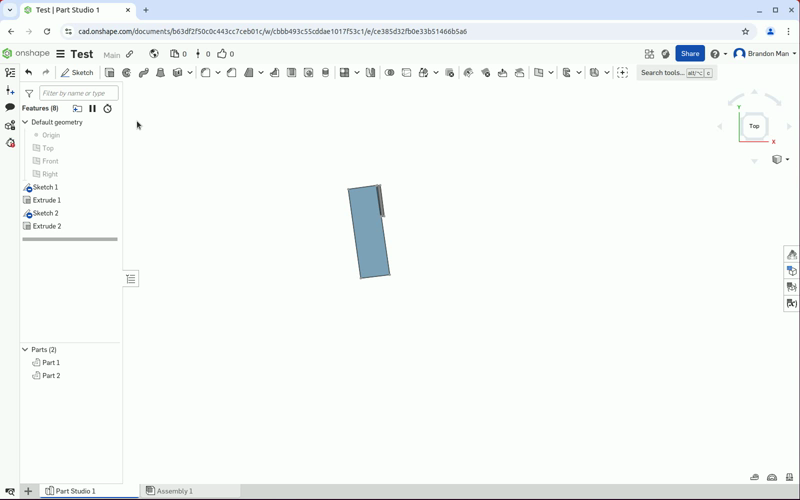
key(up, 3)
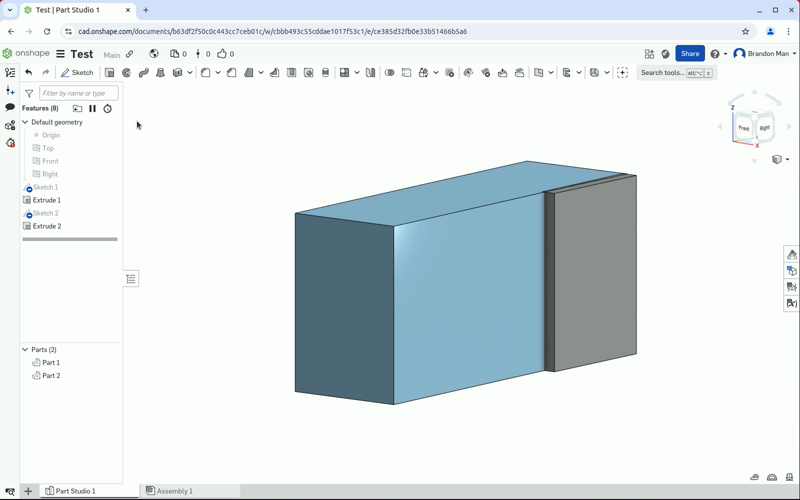
key(left, 3)
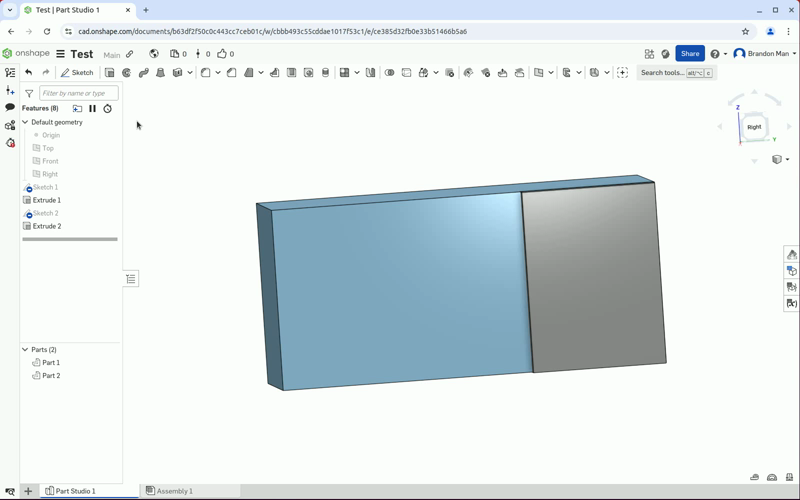
key(right, 3)
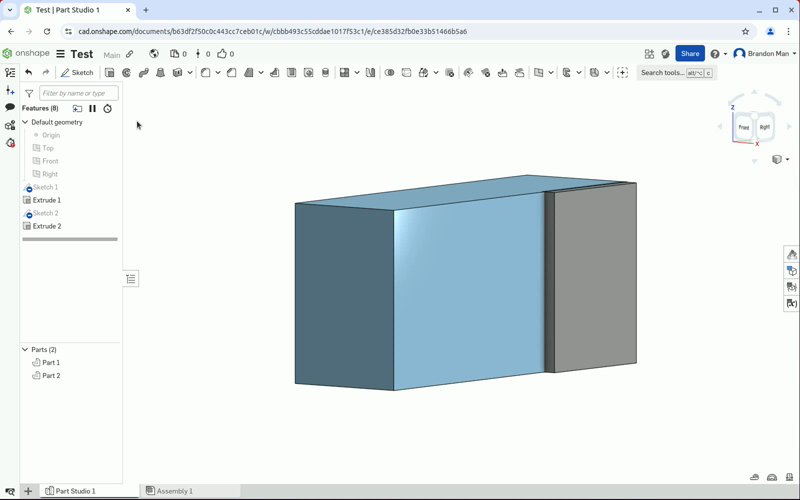
key(down, 3)
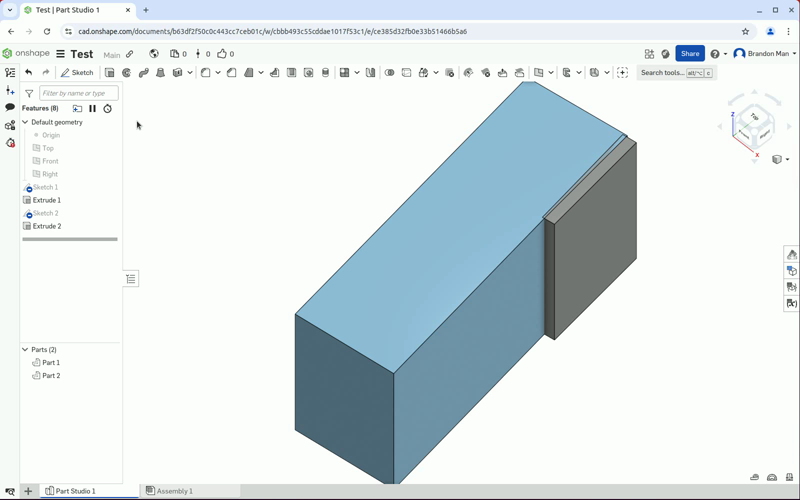
mouse_move(73, 189)
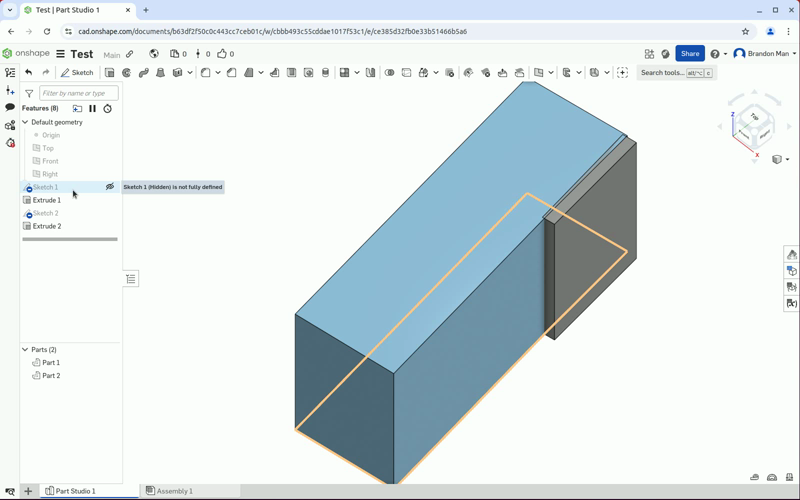
click(73, 189)